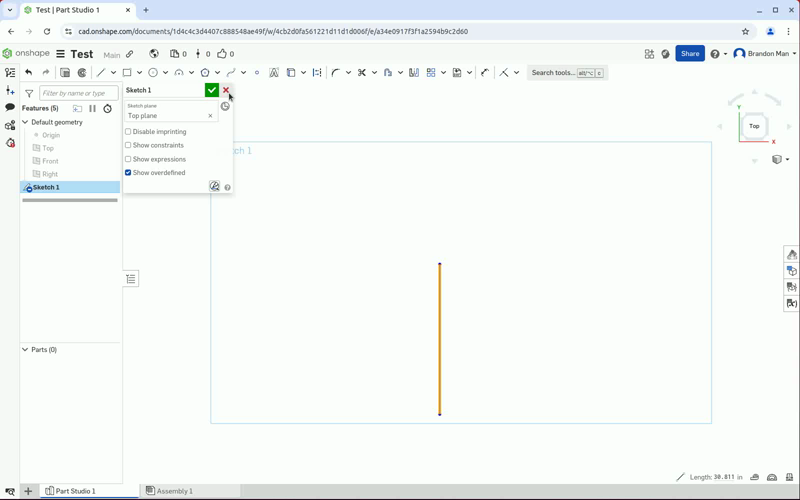
key(shift+h)
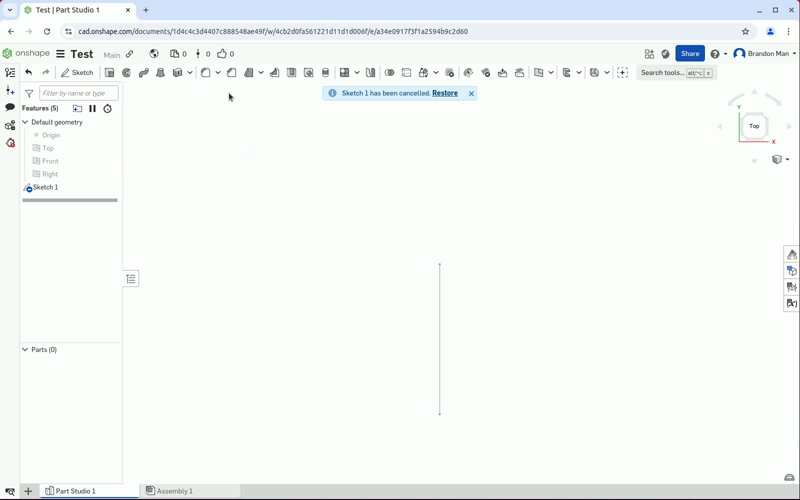
key(shift+s)
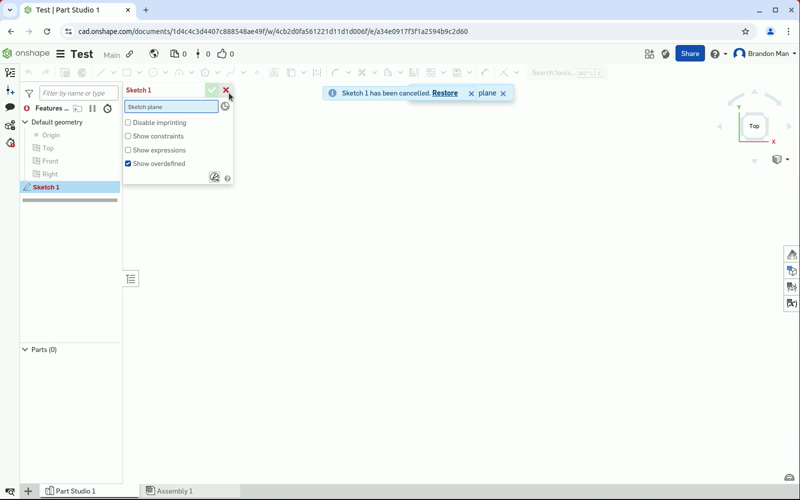
mouse_move(73, 150)
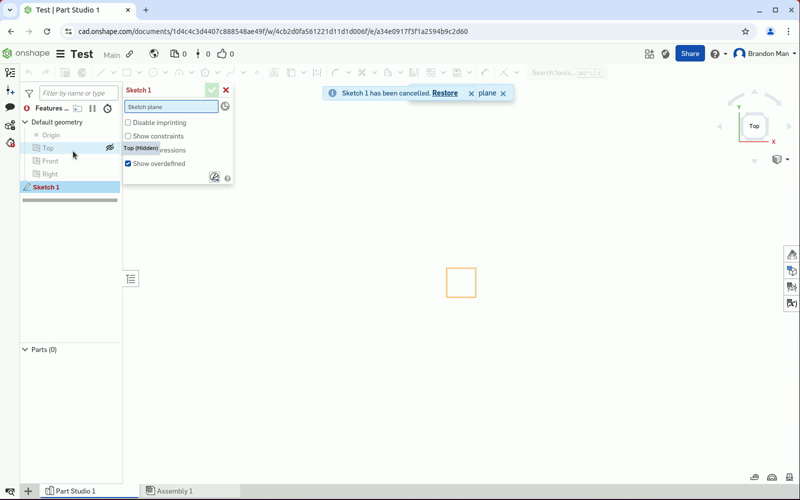
click(73, 150)
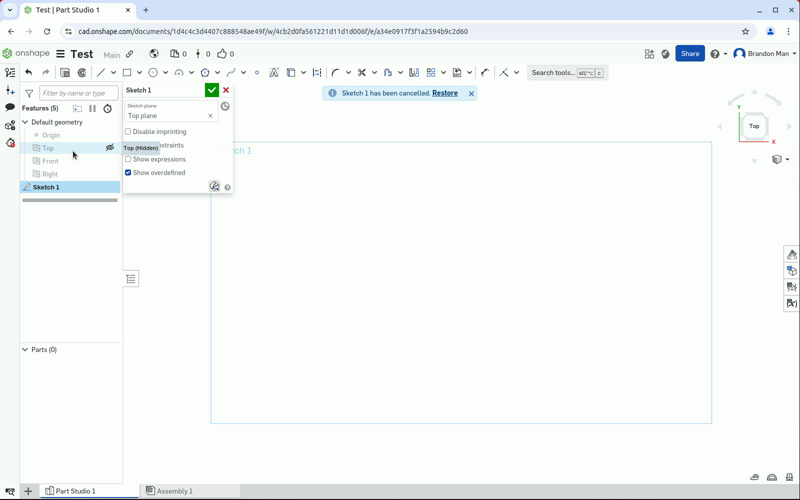
mouse_move(73, 352)
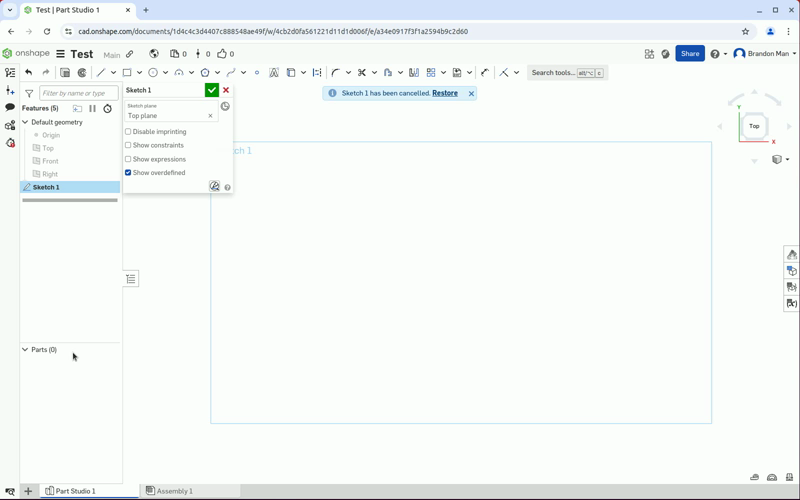
key(y)
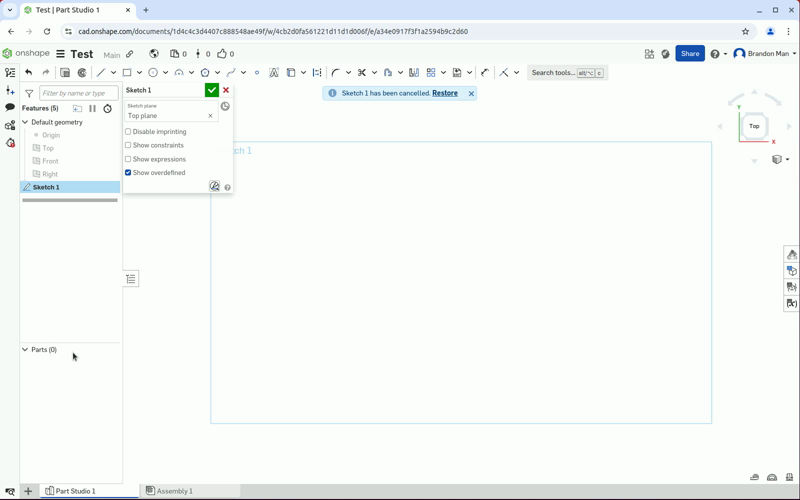
key(l)
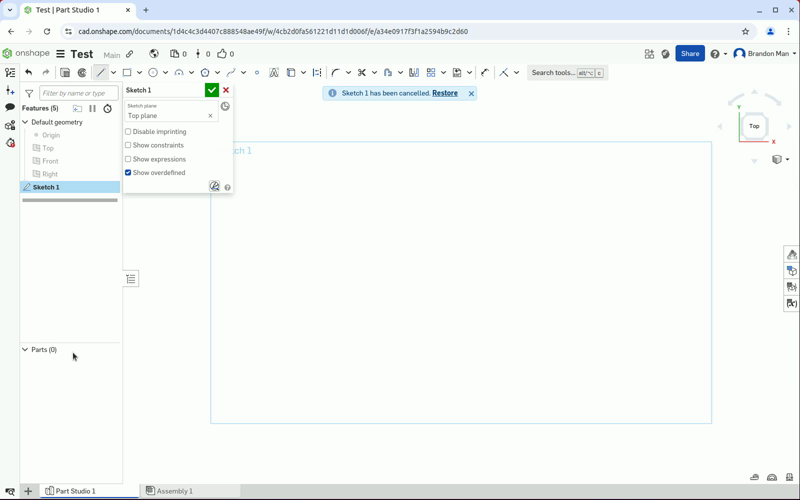
key_down(shift)
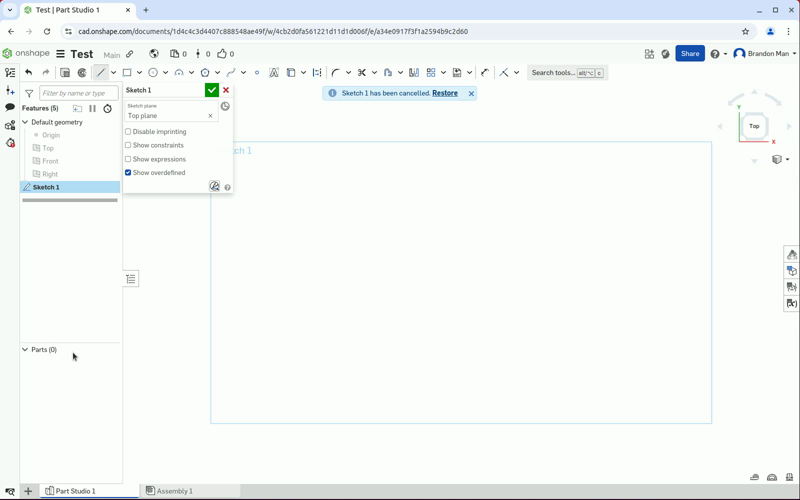
mouse_move(348, 311)
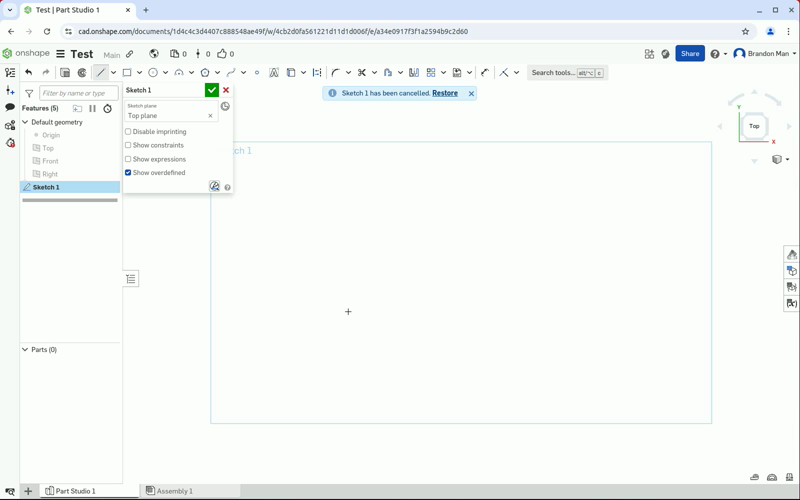
click(348, 311)
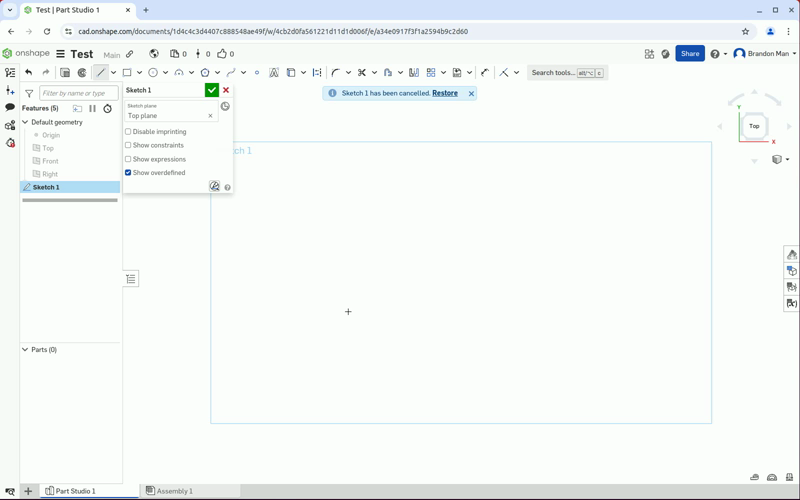
key_up(shift)
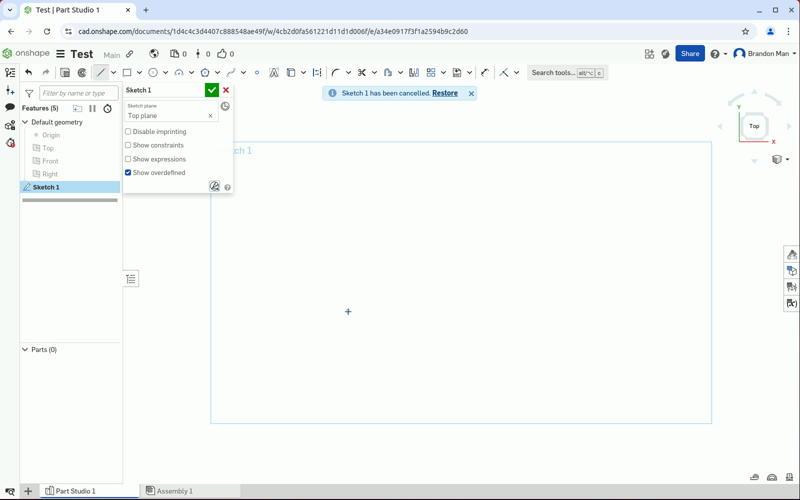
key_down(shift)
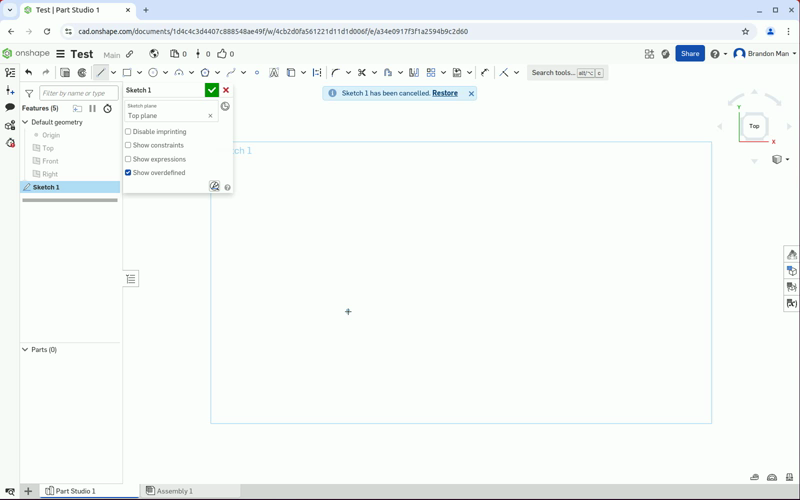
mouse_move(378, 311)
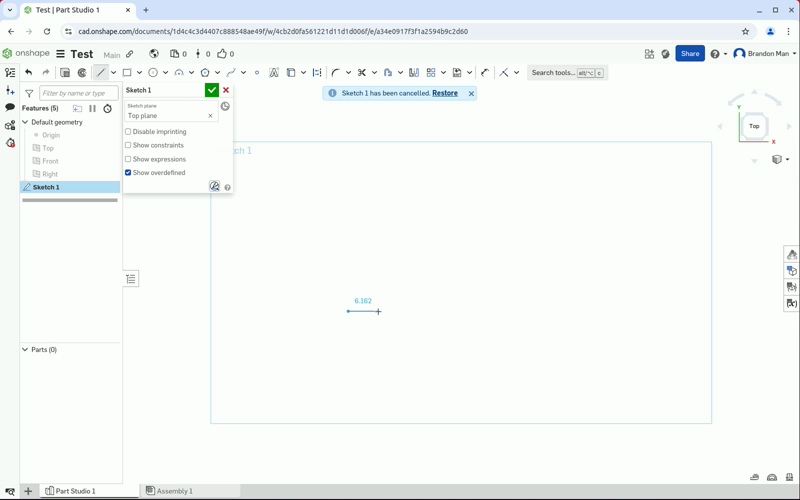
mouse_move(398, 311)
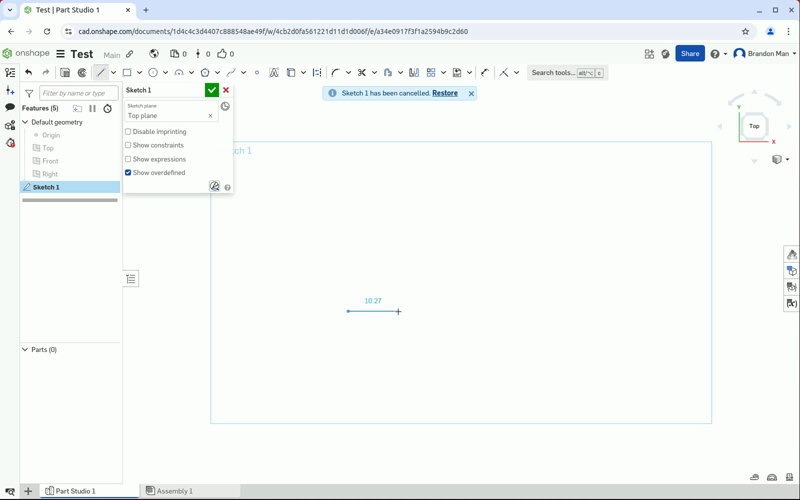
click(398, 311)
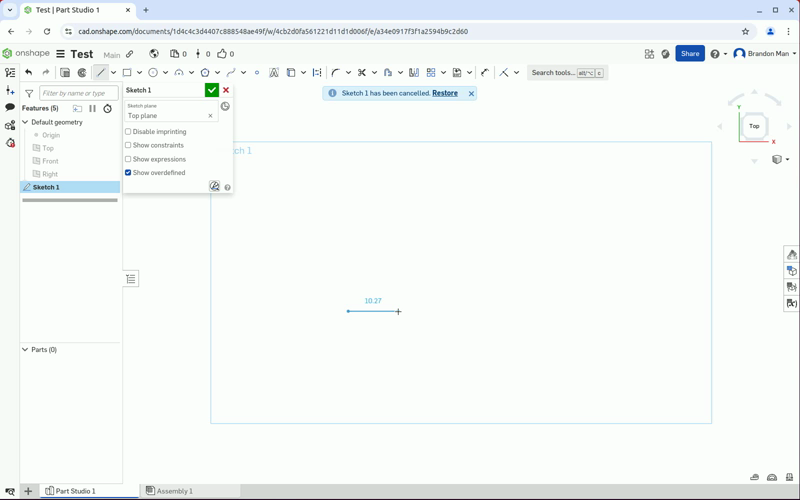
key_up(shift)
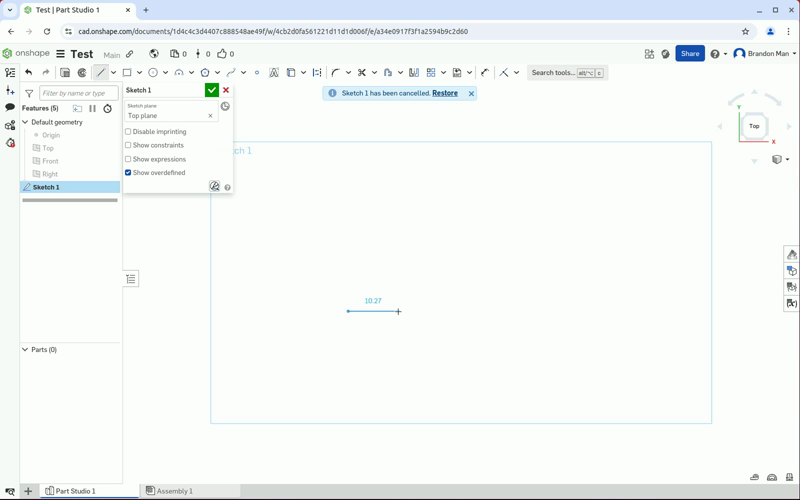
key_down(shift)
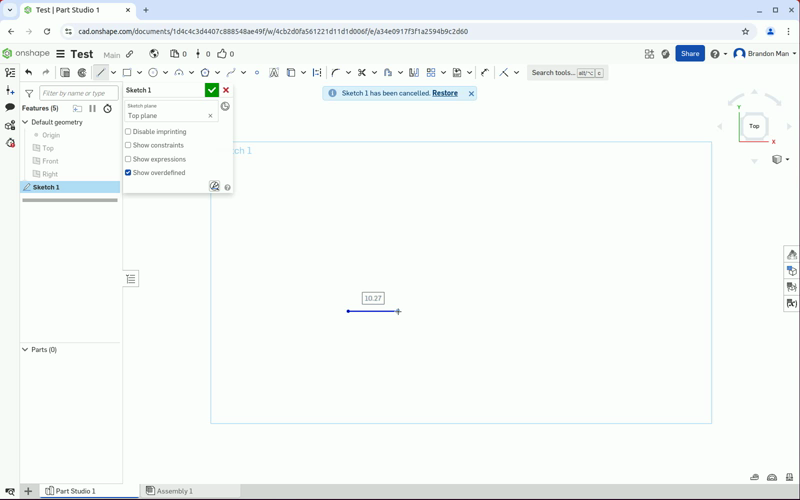
mouse_move(523, 255)
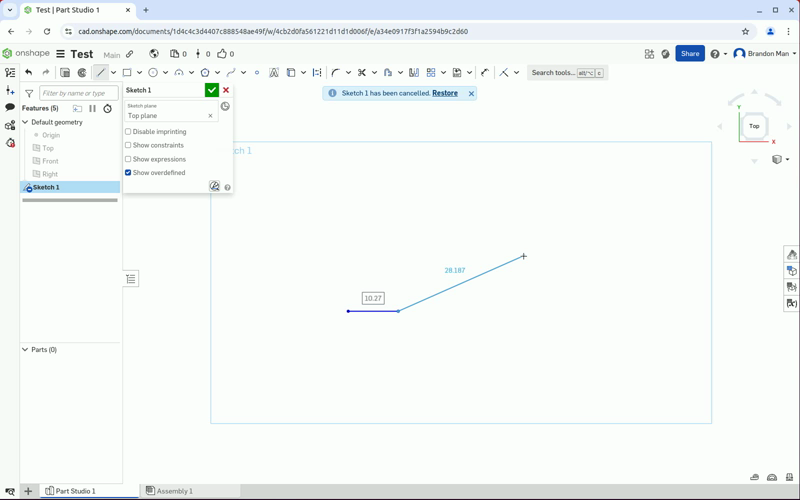
click(523, 255)
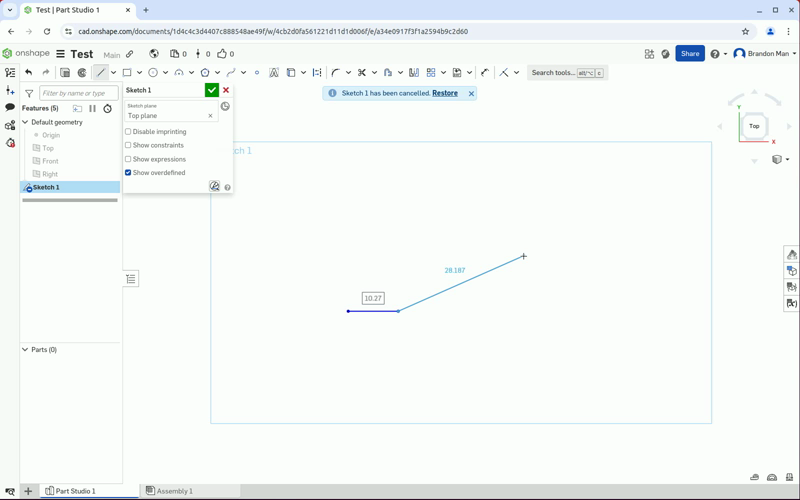
key_up(shift)
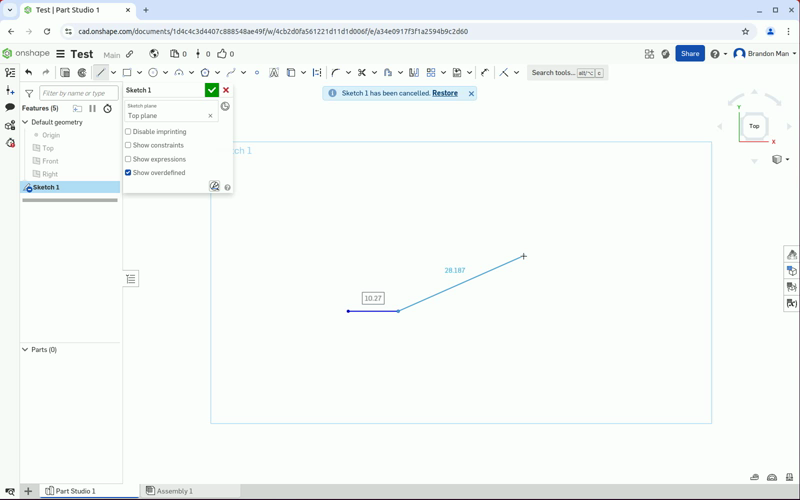
key_down(shift)
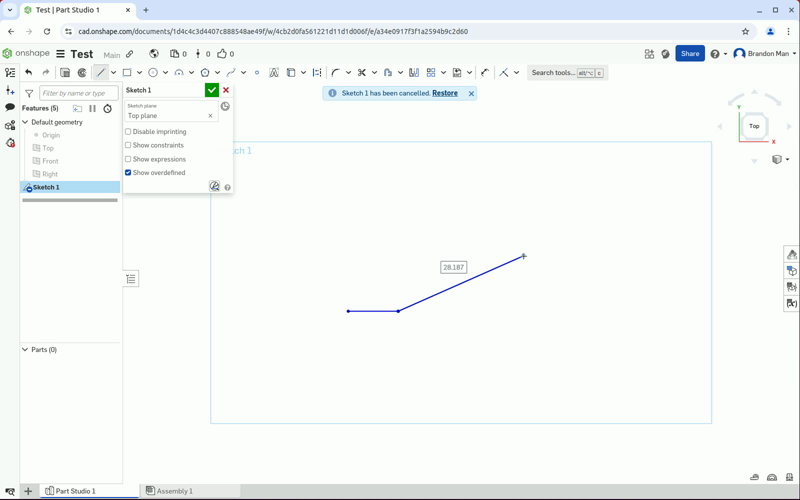
mouse_move(348, 255)
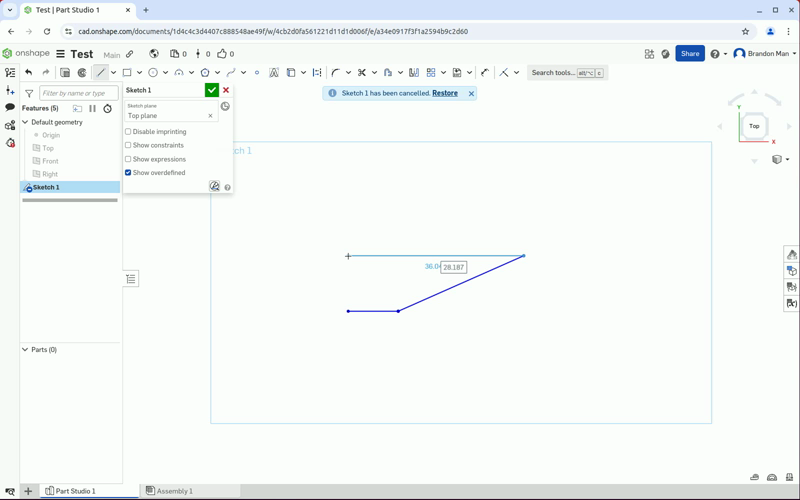
click(348, 255)
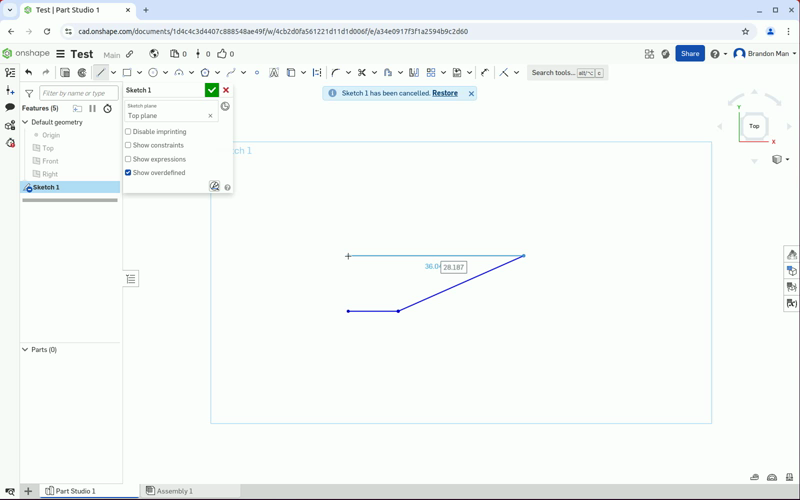
key_up(shift)
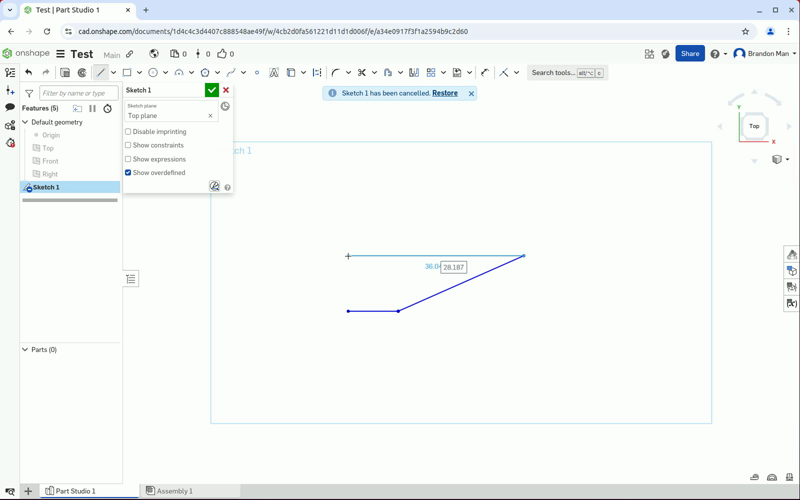
mouse_move(378, 255)
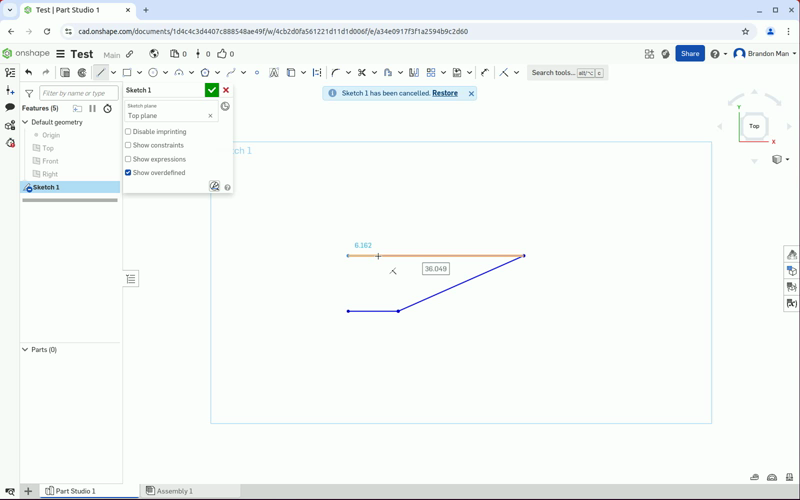
key_down(shift)
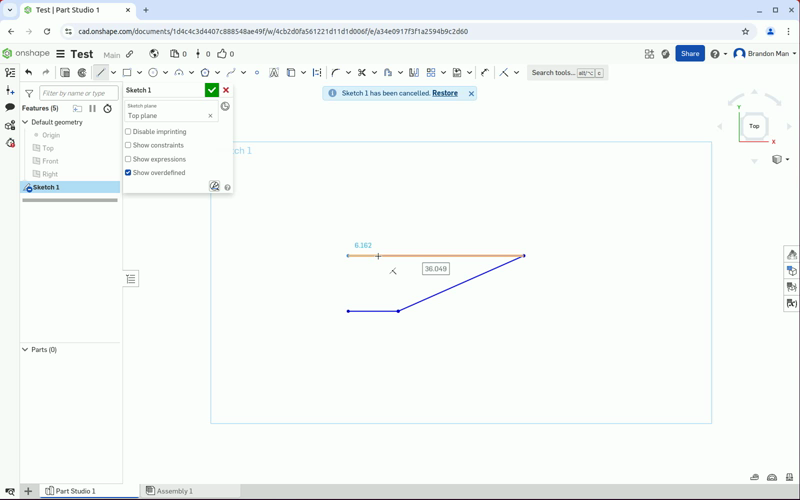
mouse_move(348, 311)
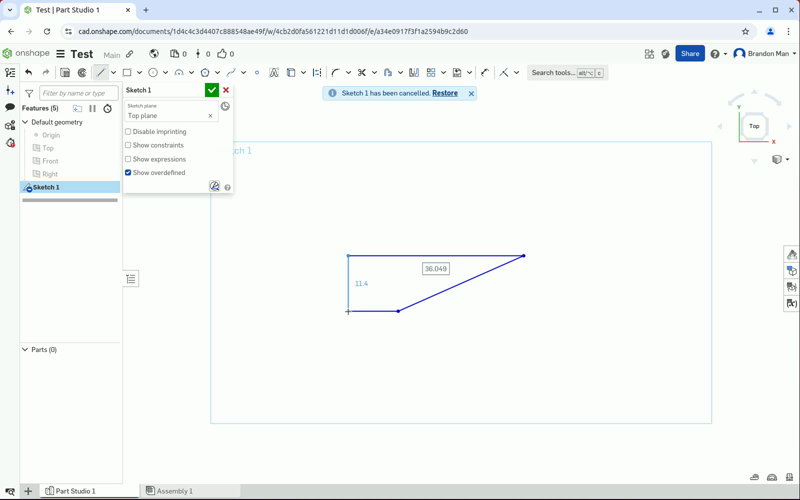
key_up(shift)
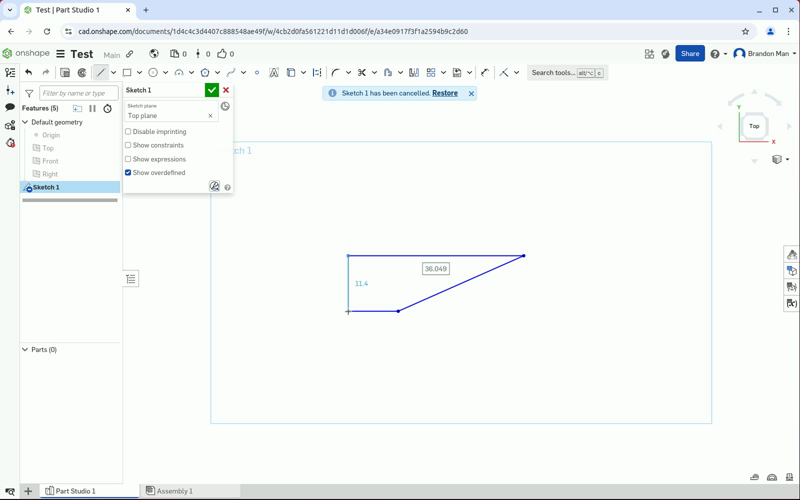
click(348, 311)
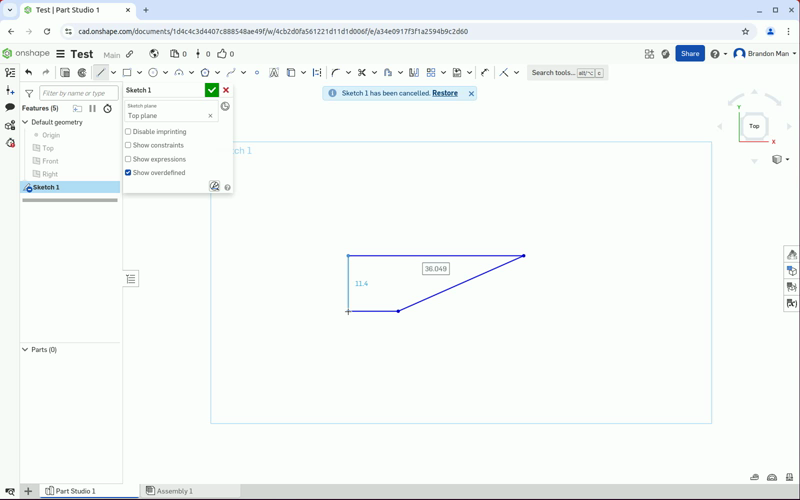
key(esc)
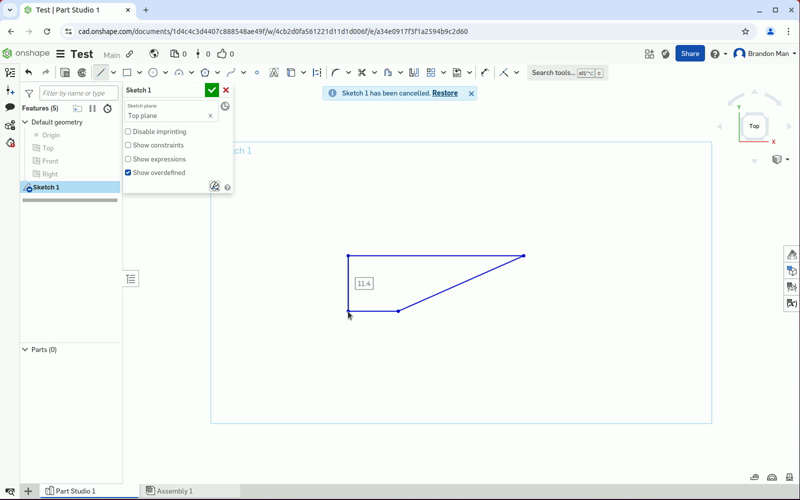
mouse_move(411, 279)
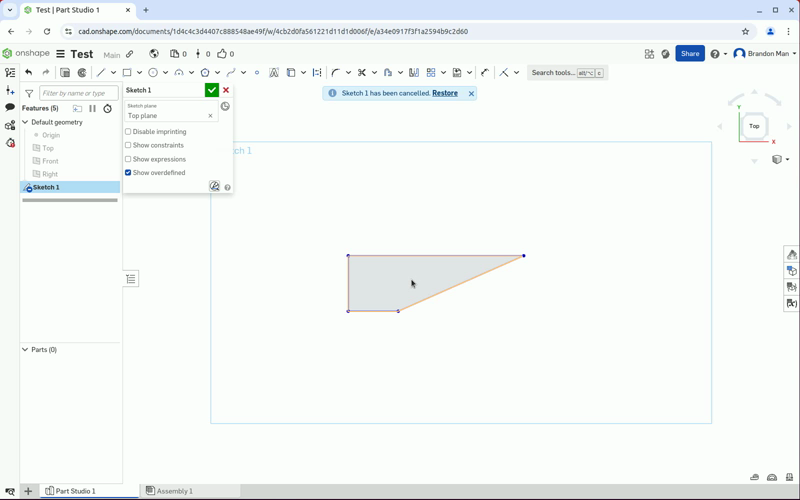
click(411, 279)
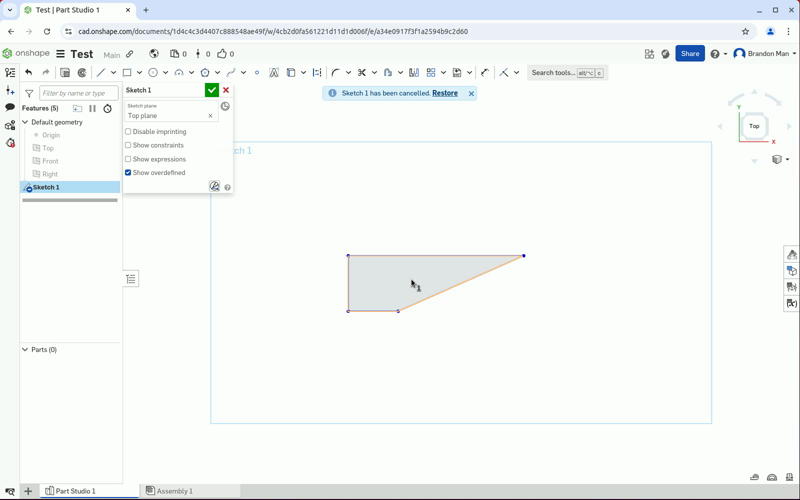
mouse_move(73, 352)
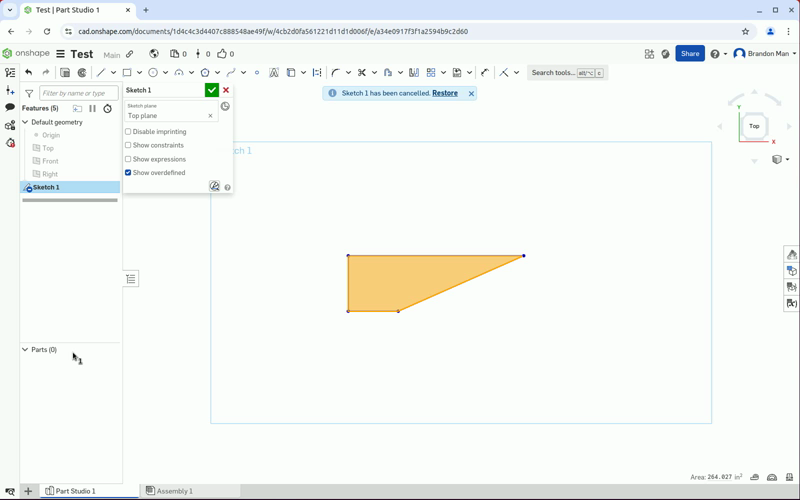
key(shift+y)
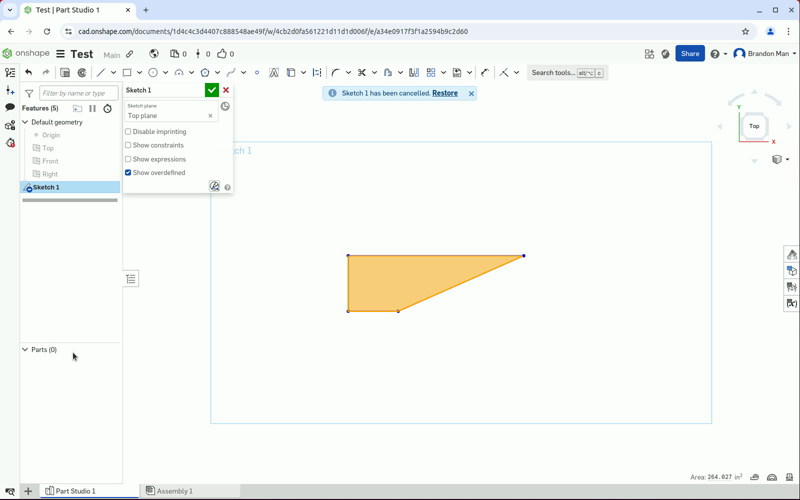
key(shift+e)
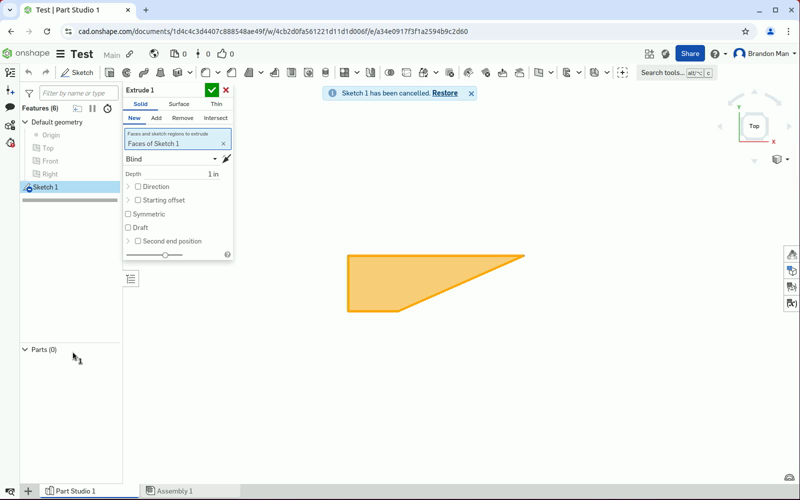
mouse_move(143, 106)
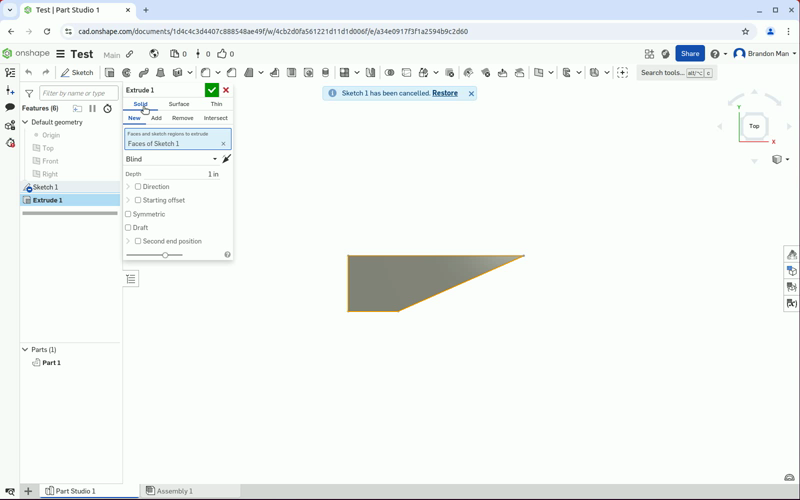
click(143, 106)
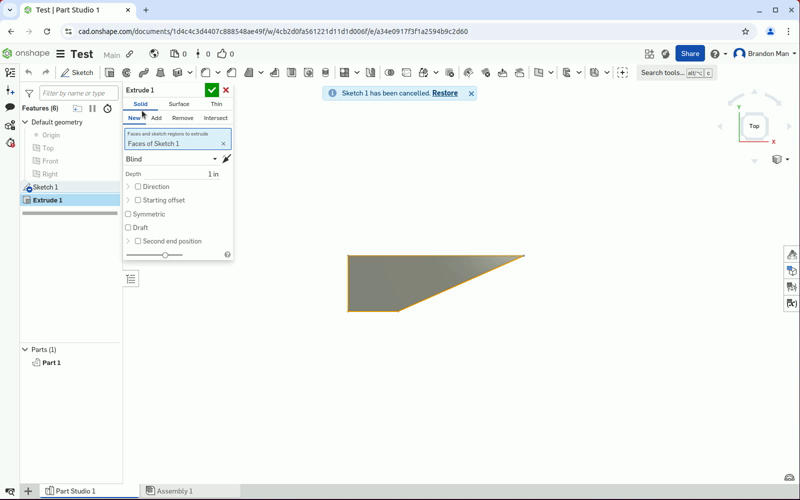
mouse_move(137, 120)
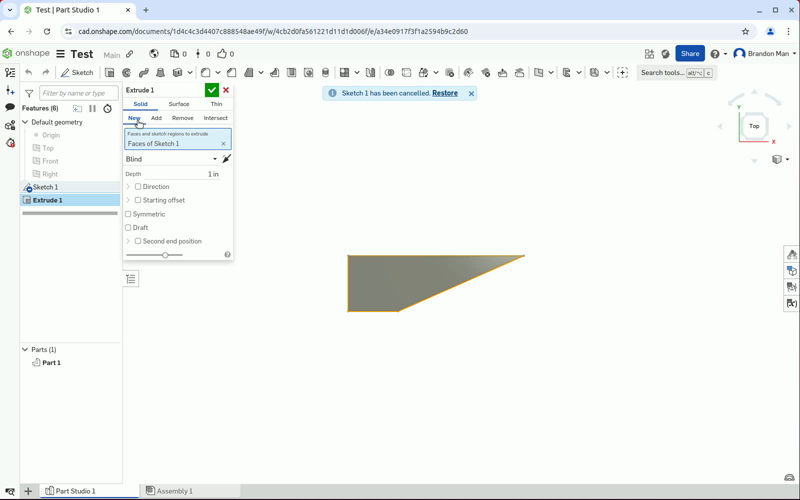
click(137, 120)
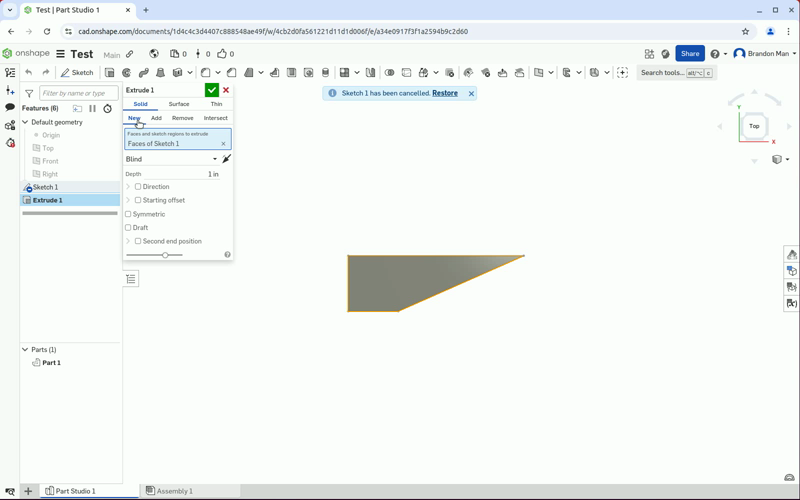
key(tab, 4)
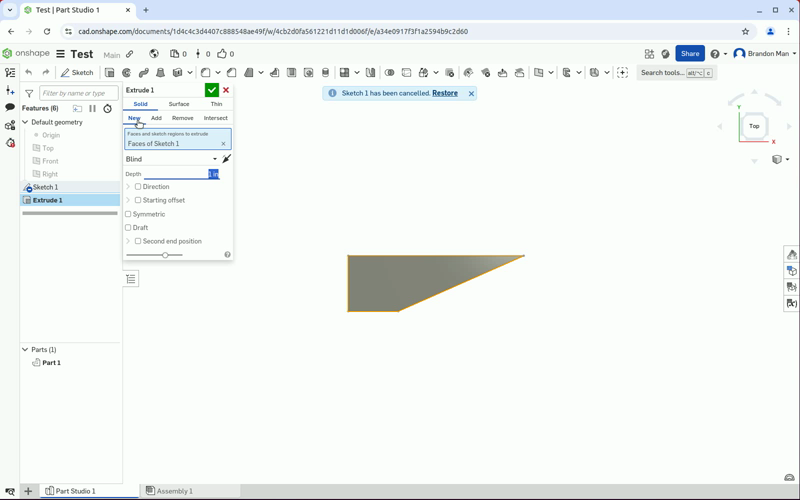
text(0.481)
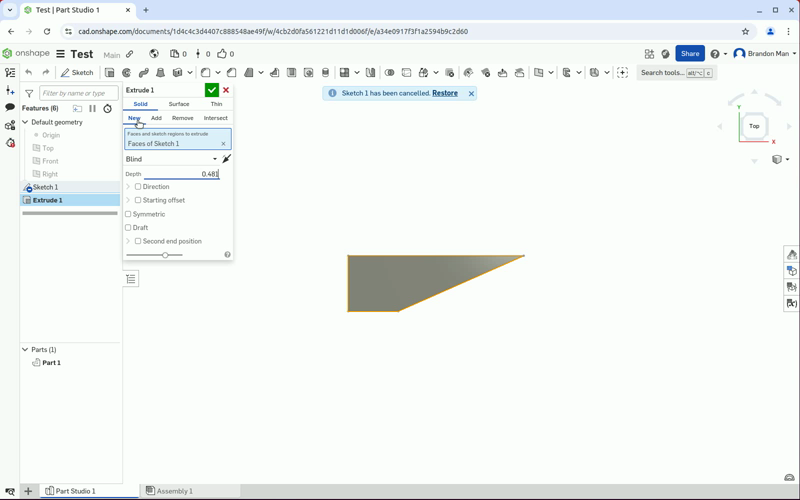
key(enter)
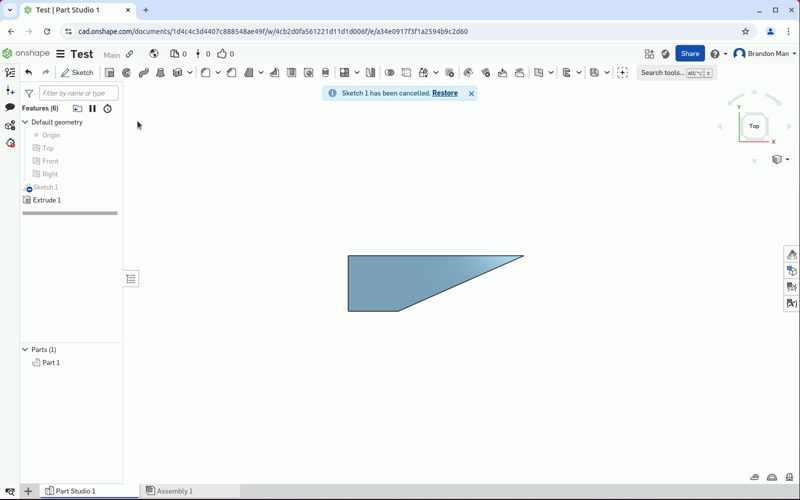
key(shift+h)
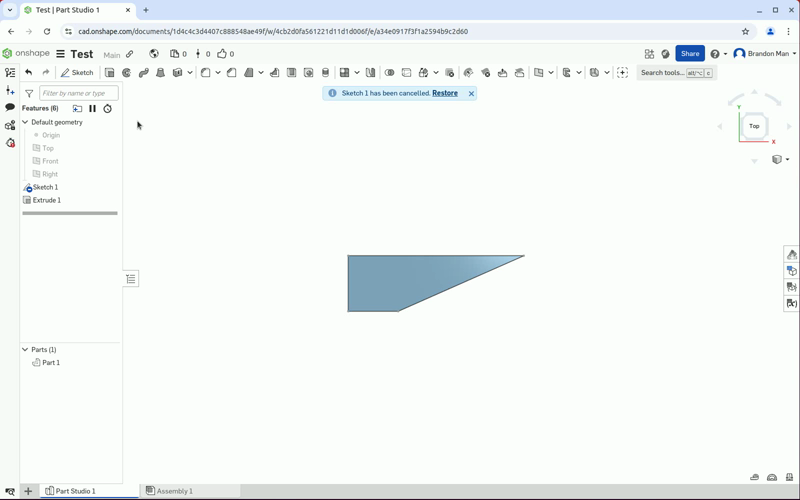
key(shift+h)
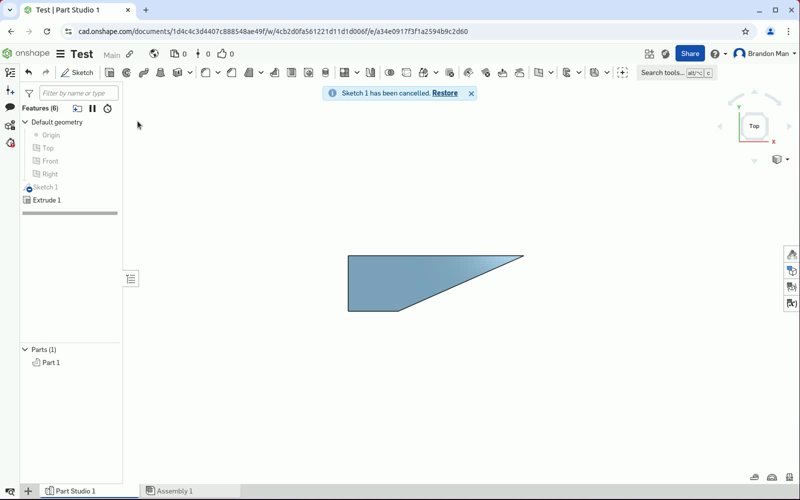
mouse_move(73, 189)
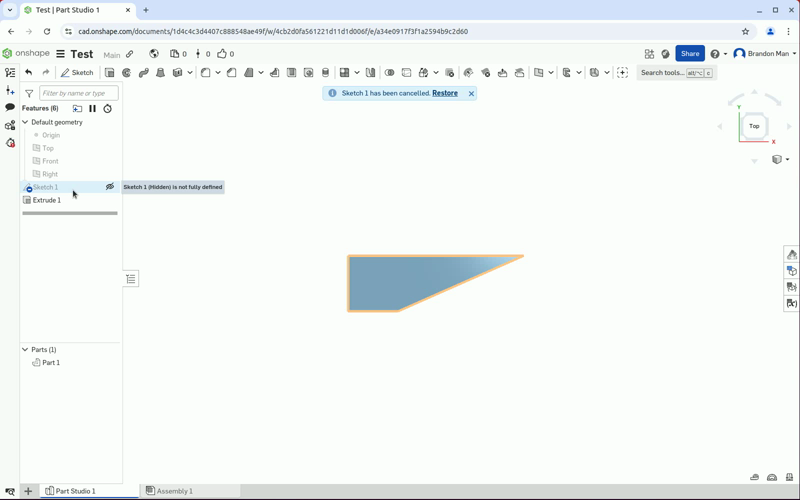
click(73, 189)
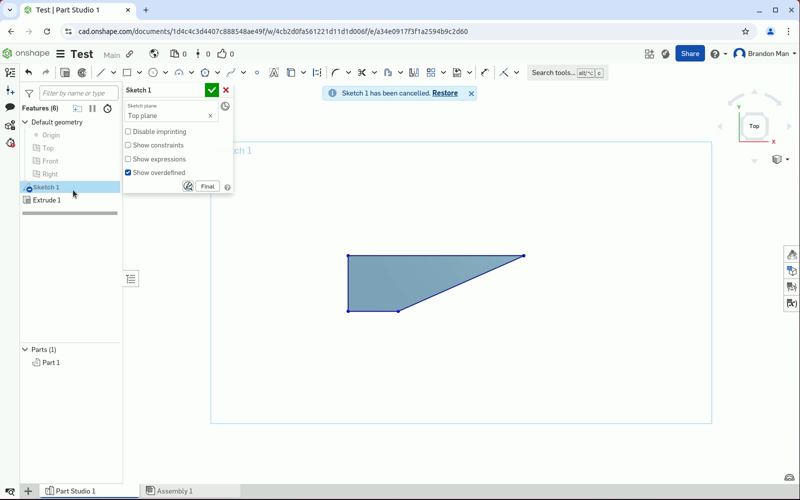
mouse_move(229, 92)
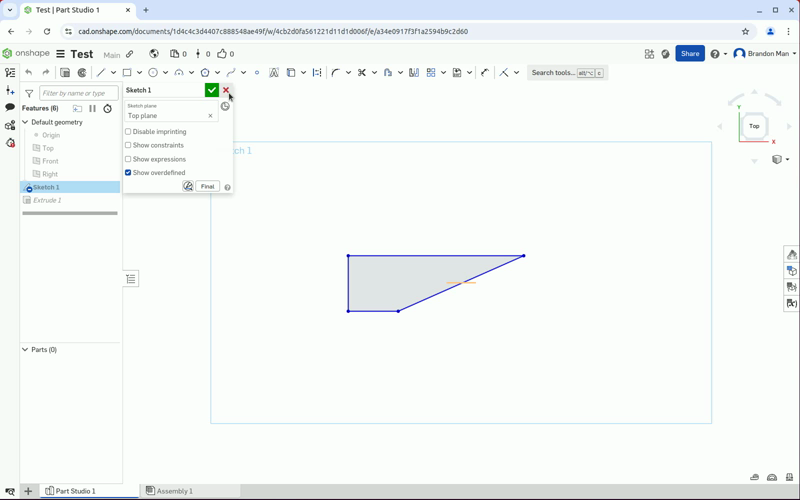
click(229, 92)
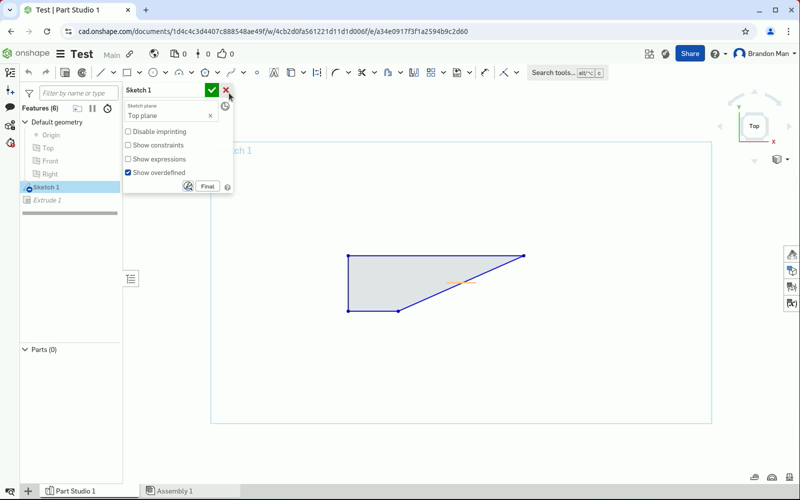
key(shift+s)
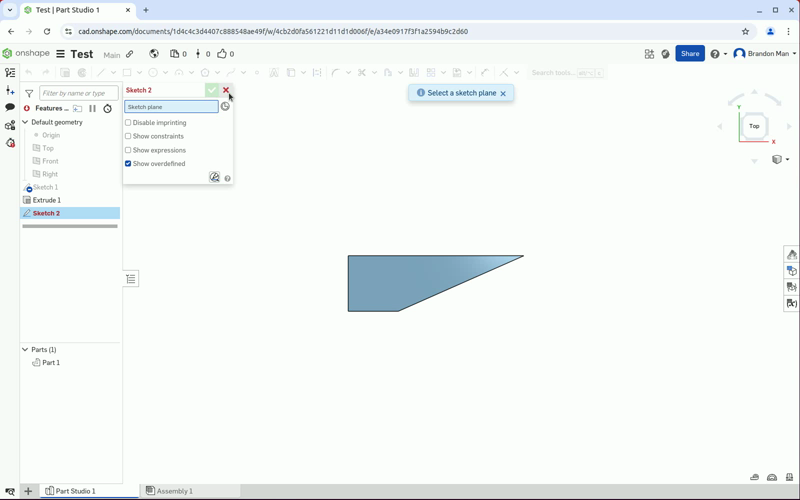
mouse_move(73, 150)
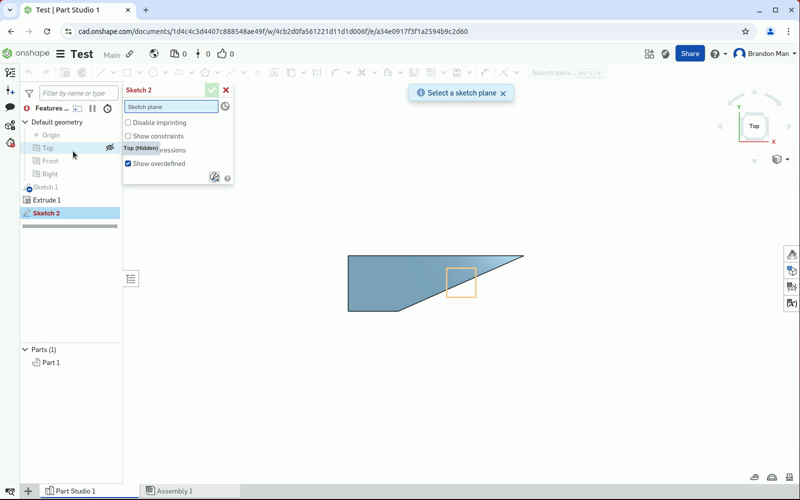
click(73, 150)
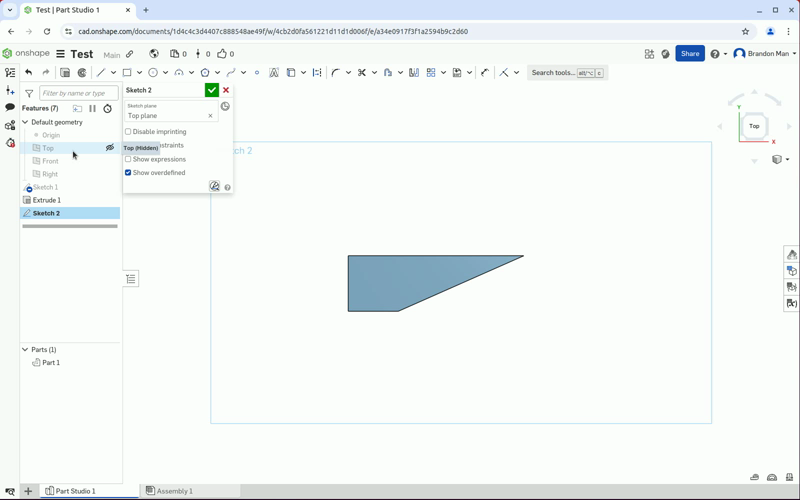
mouse_move(73, 352)
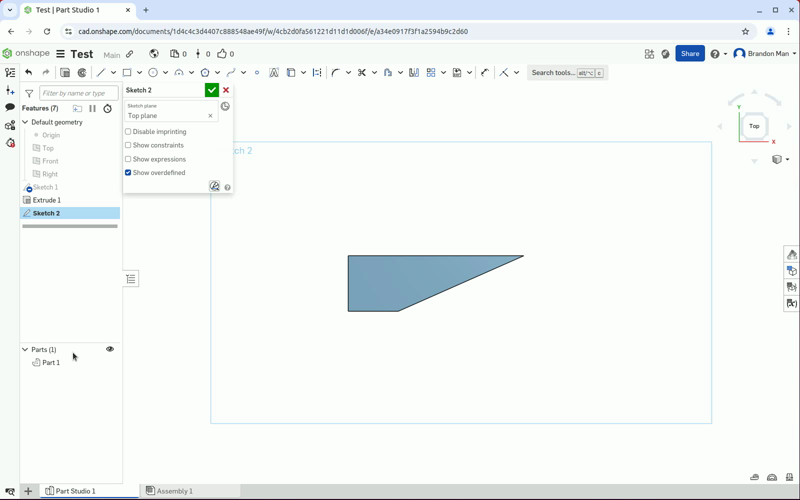
key(y)
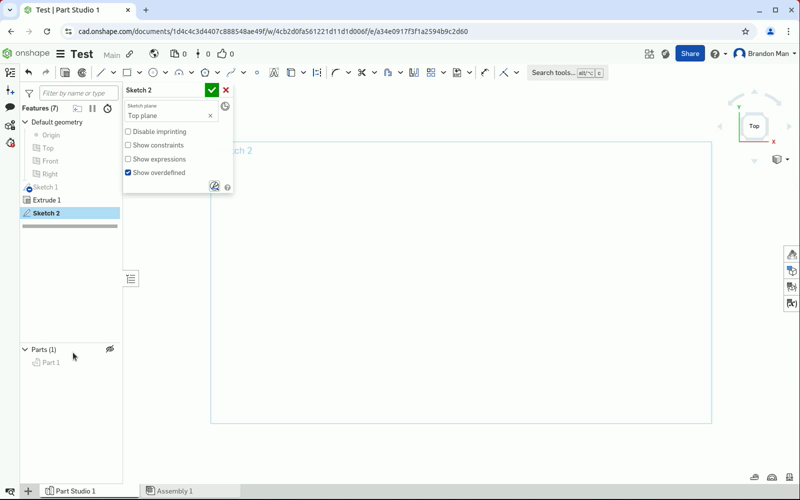
key(l)
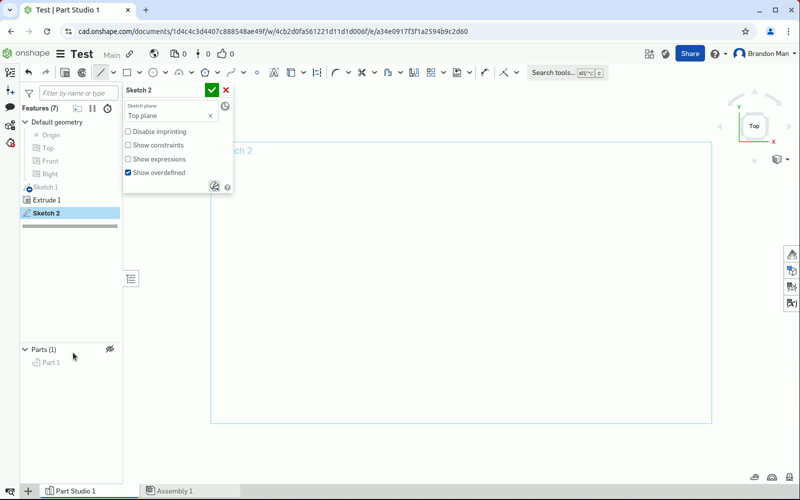
key_down(shift)
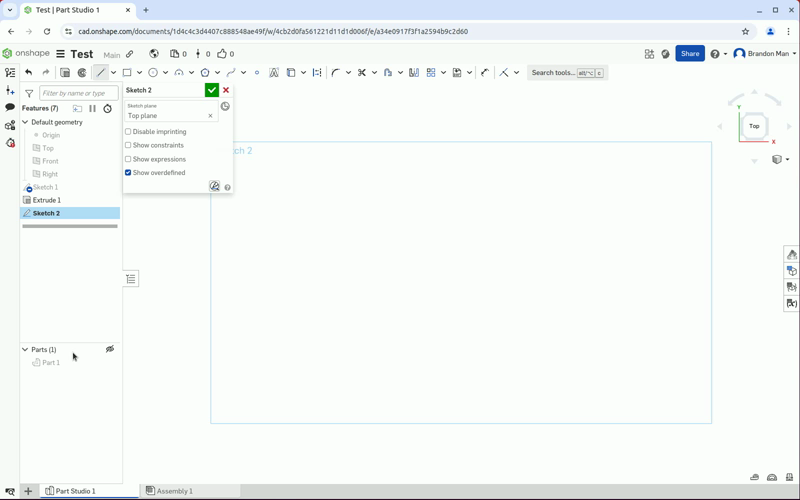
mouse_move(397, 311)
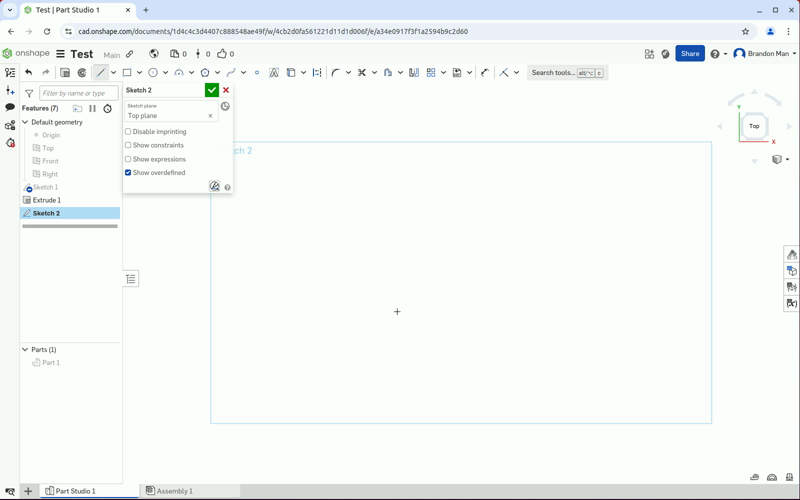
click(397, 311)
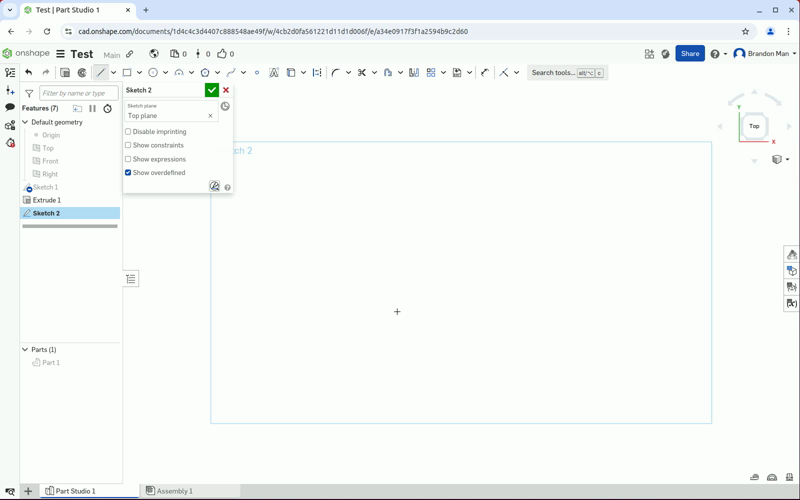
key_up(shift)
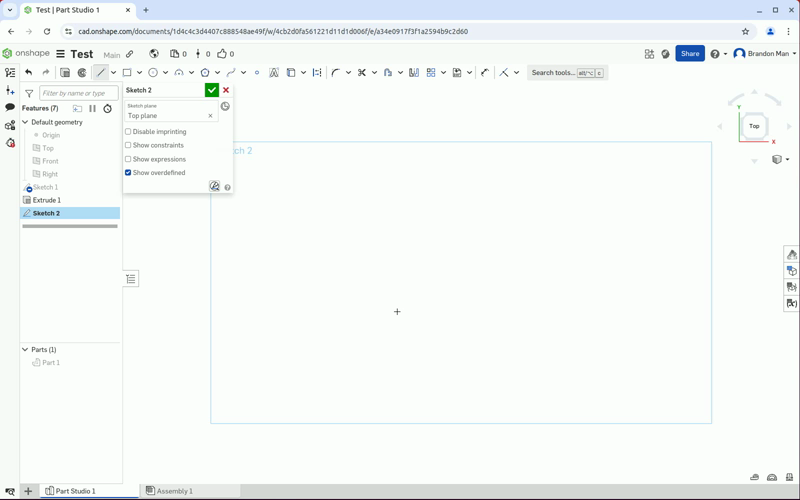
key_down(shift)
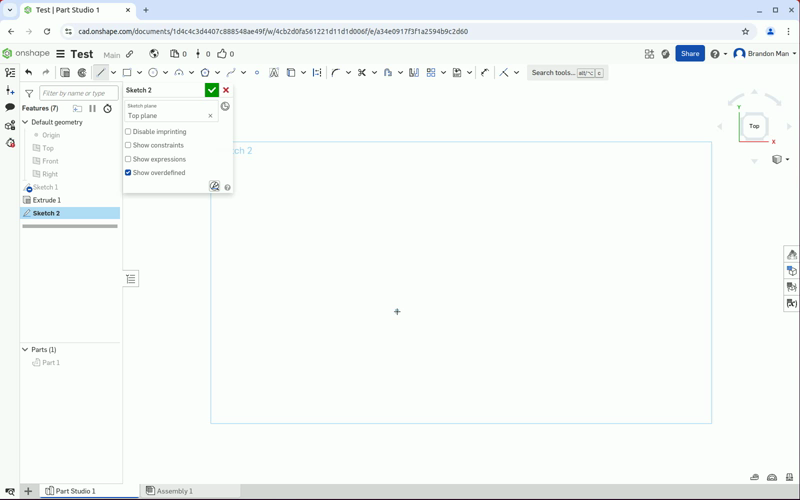
mouse_move(572, 311)
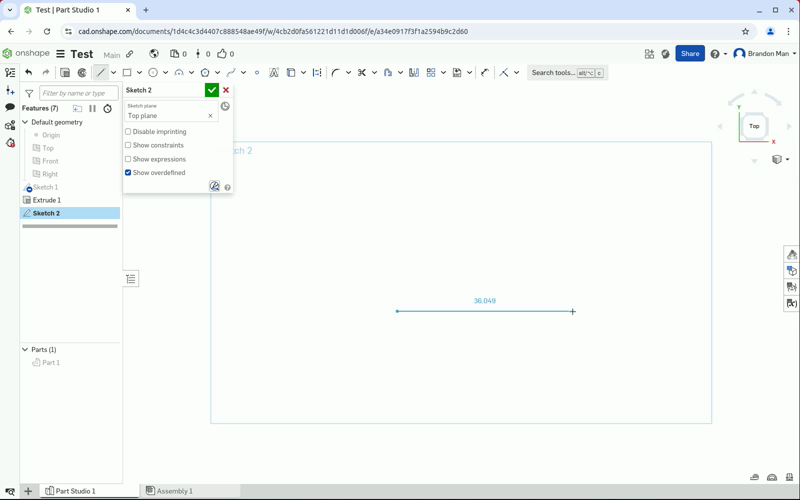
click(572, 311)
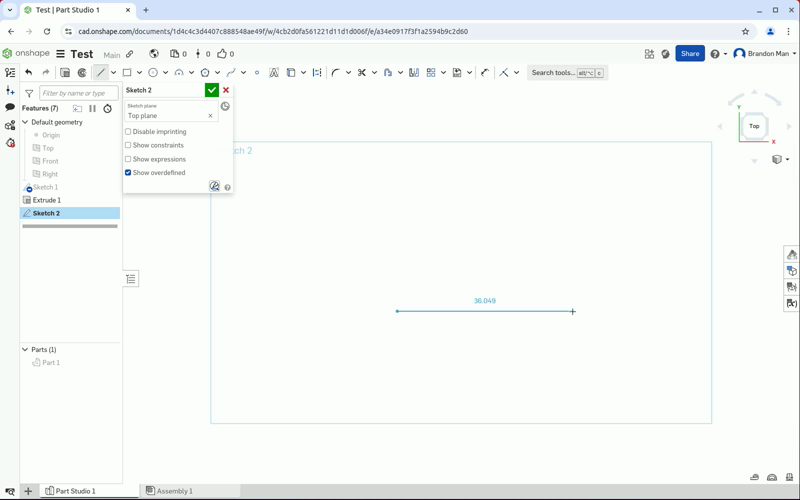
key_up(shift)
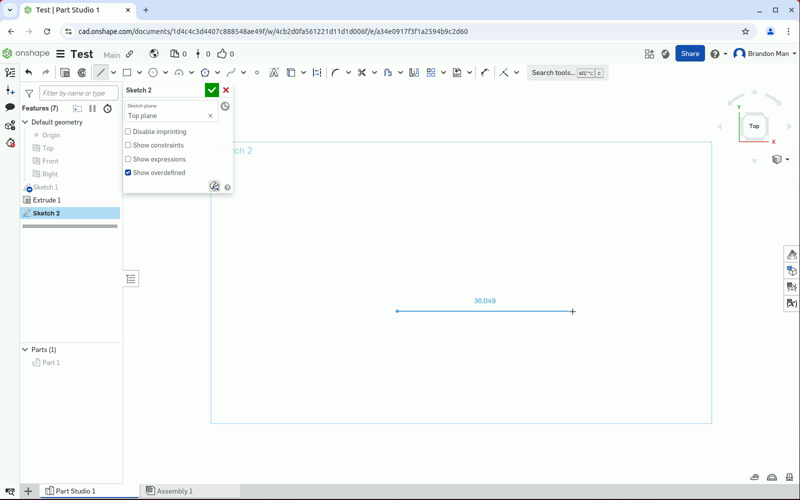
key_down(shift)
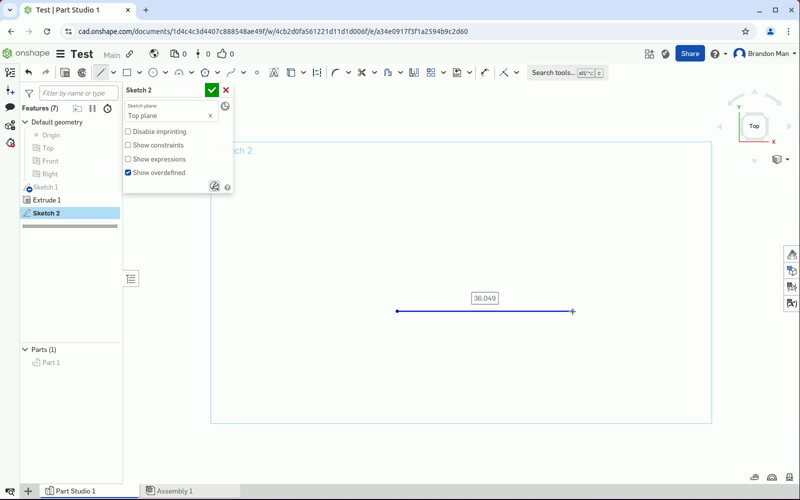
mouse_move(589, 311)
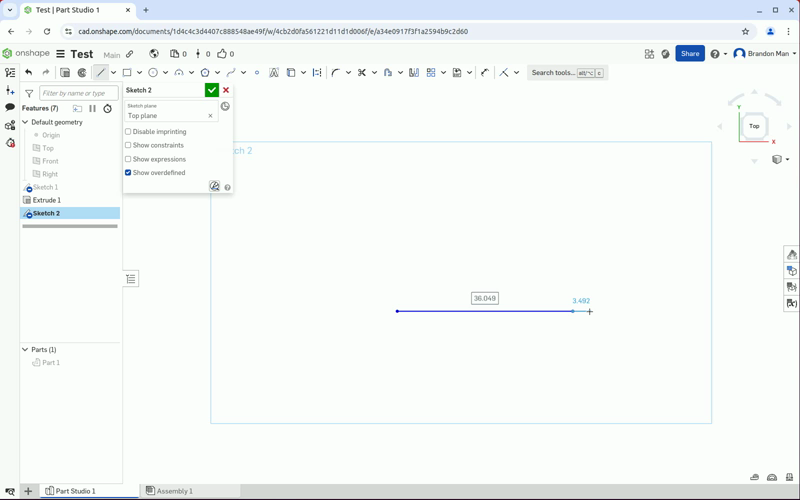
mouse_move(572, 255)
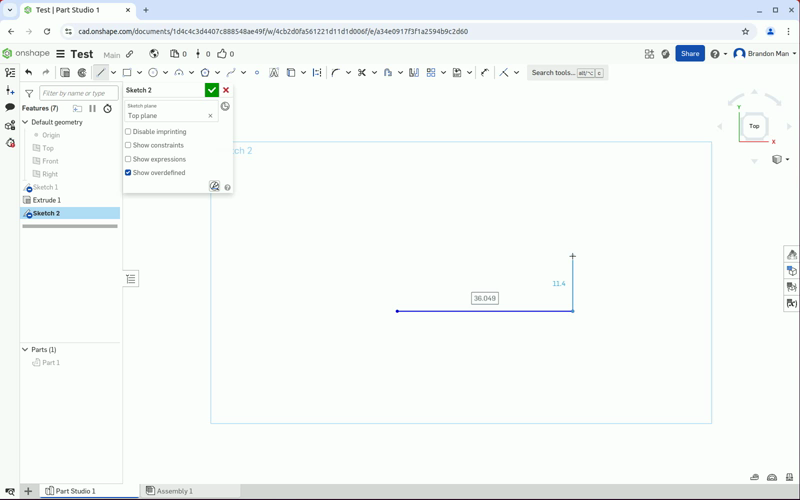
click(572, 255)
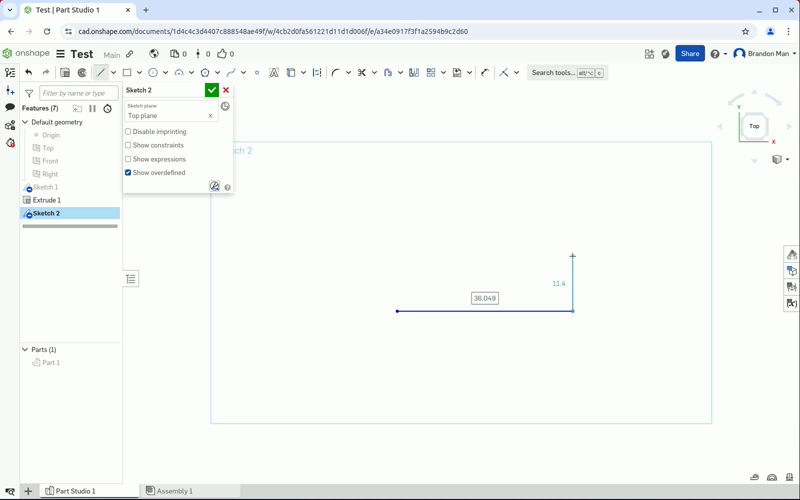
key_up(shift)
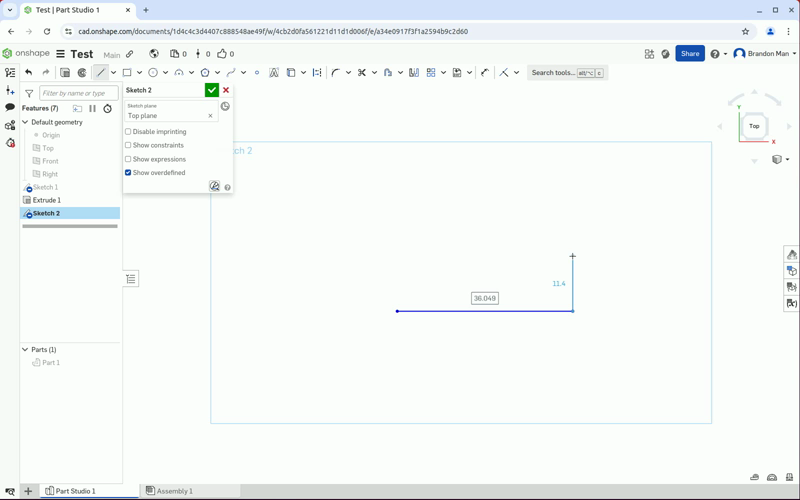
key_down(shift)
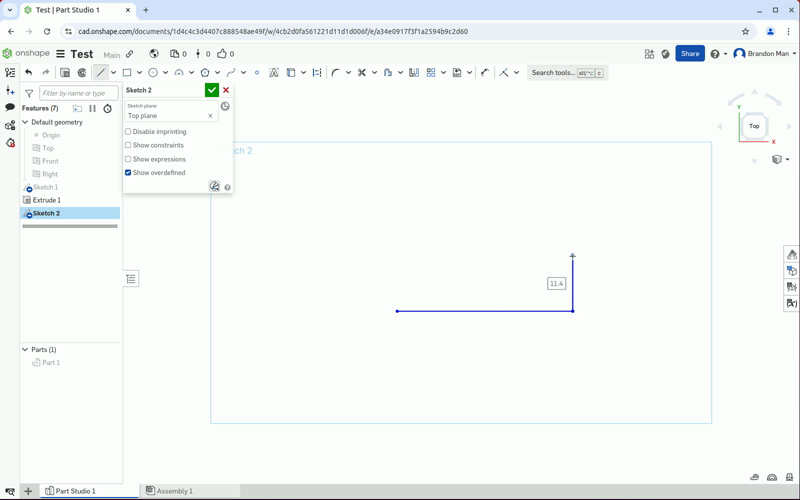
mouse_move(589, 255)
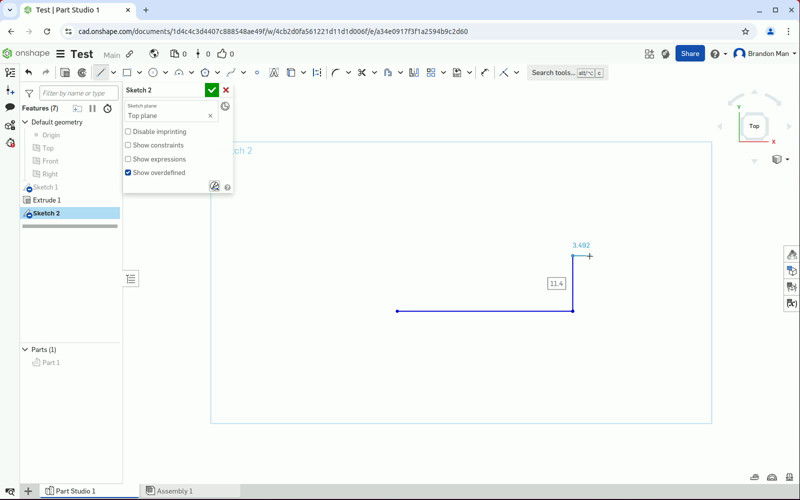
mouse_move(522, 255)
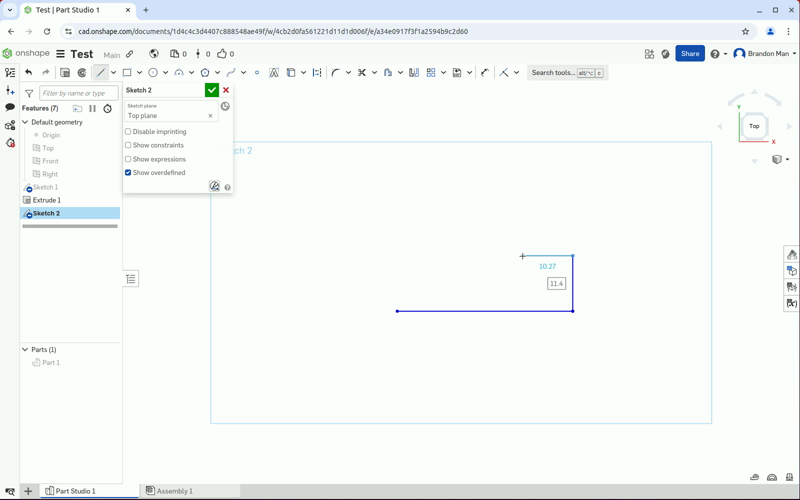
click(522, 255)
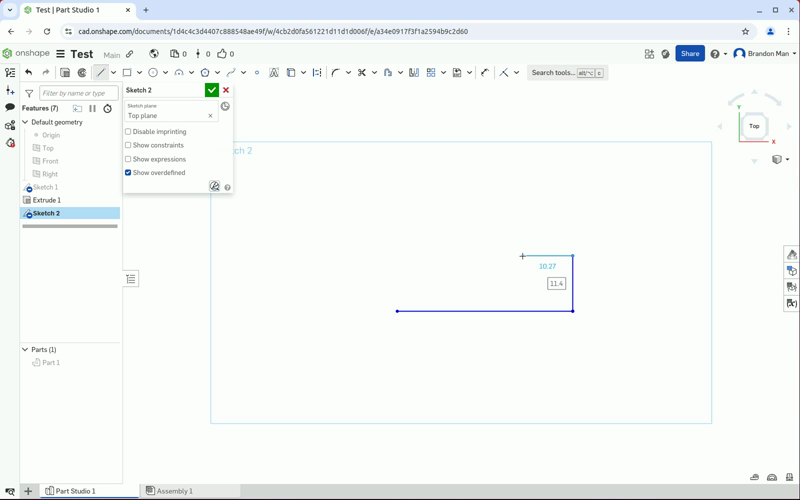
key_up(shift)
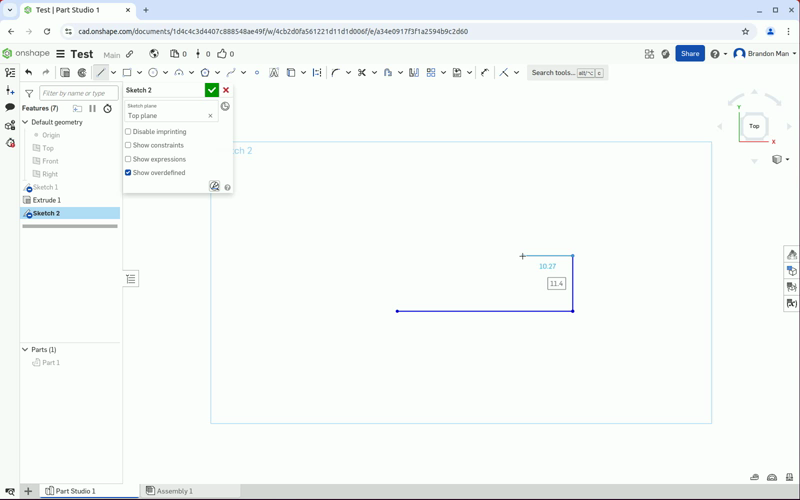
key_down(shift)
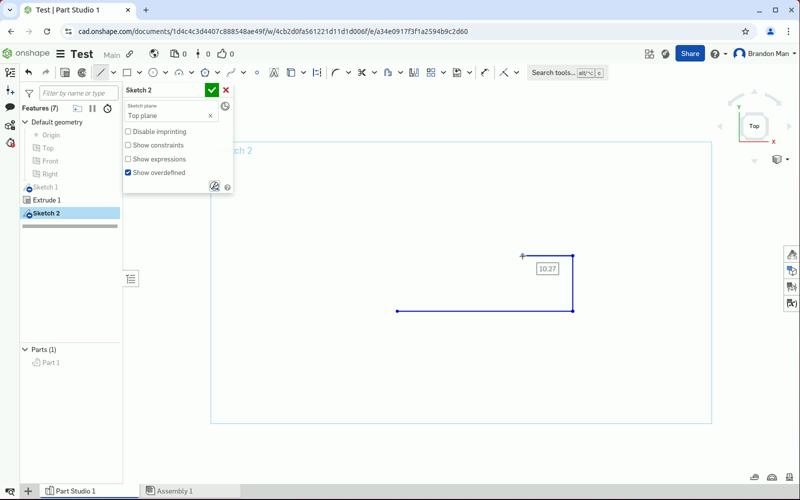
mouse_move(397, 311)
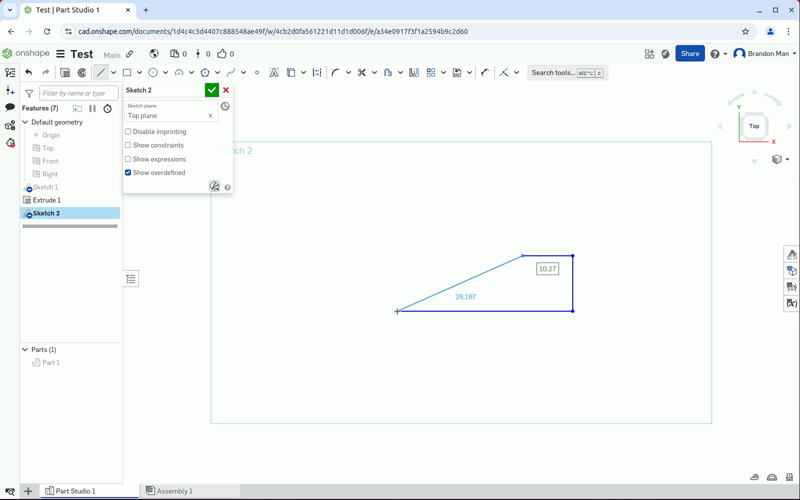
key_up(shift)
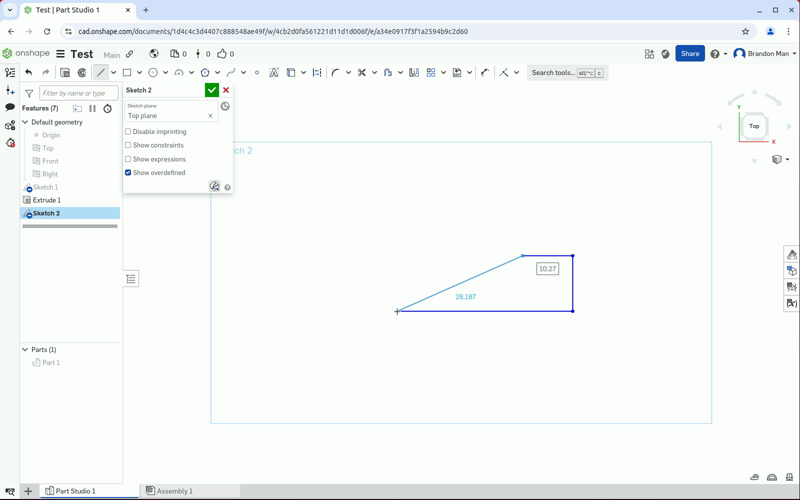
click(397, 311)
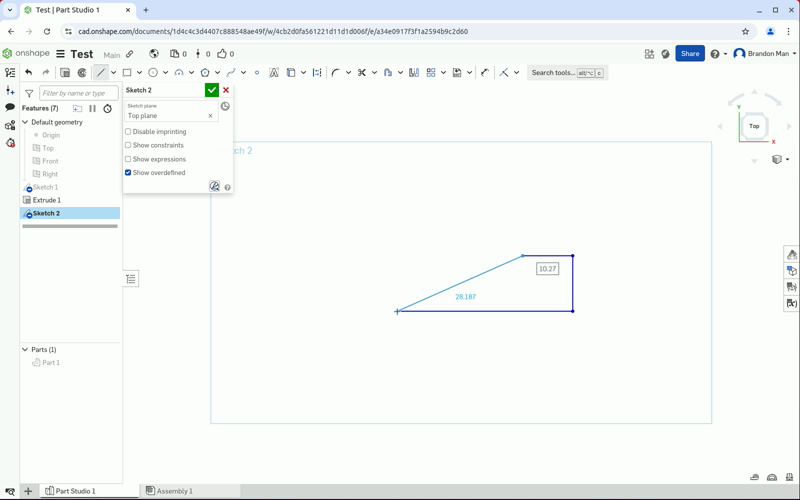
key(esc)
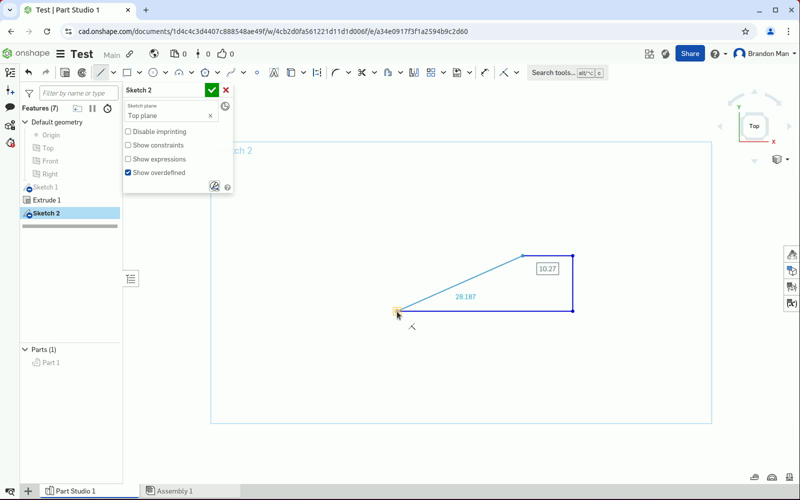
mouse_move(533, 261)
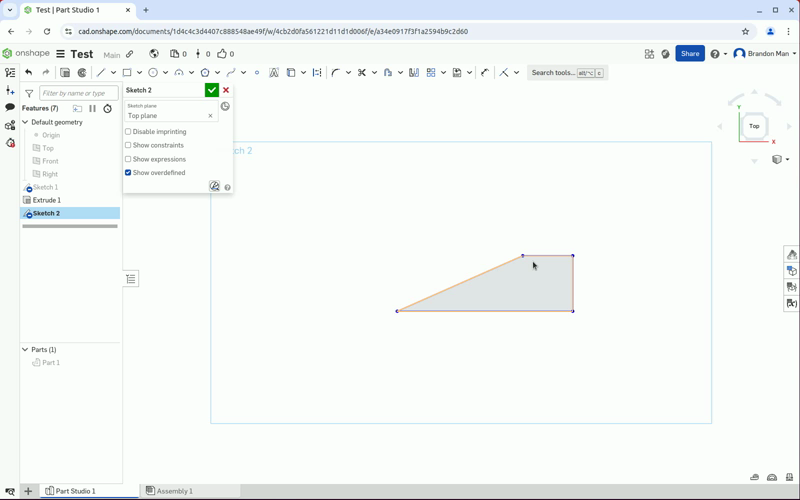
click(533, 261)
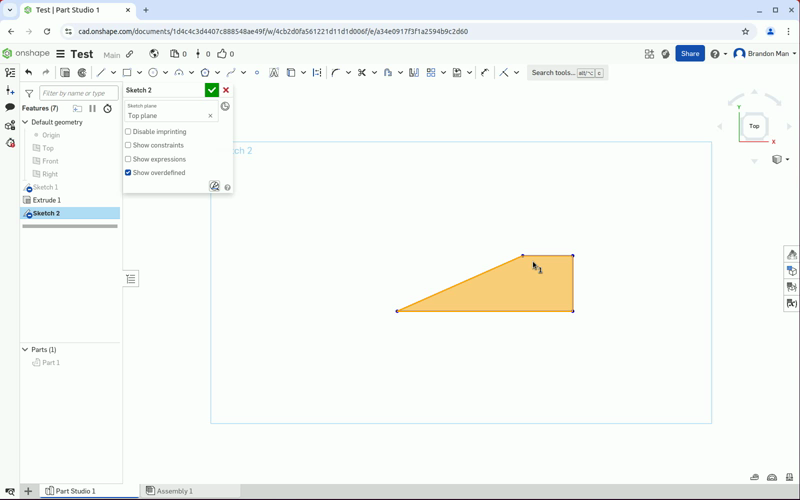
mouse_move(73, 352)
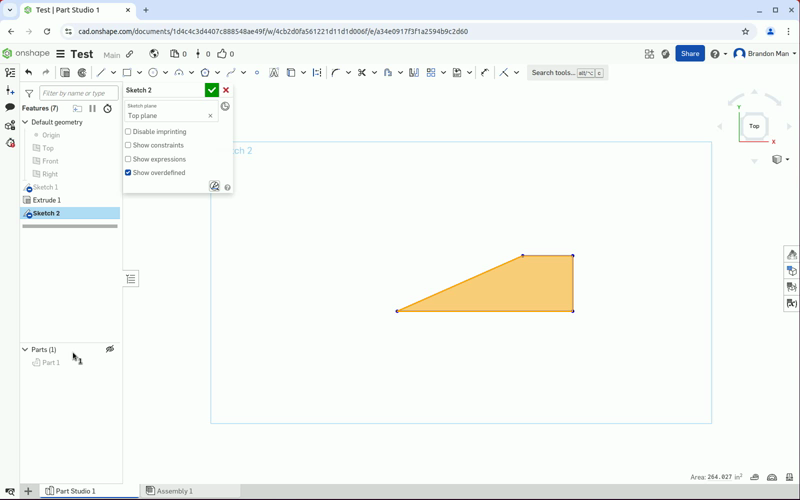
key(shift+y)
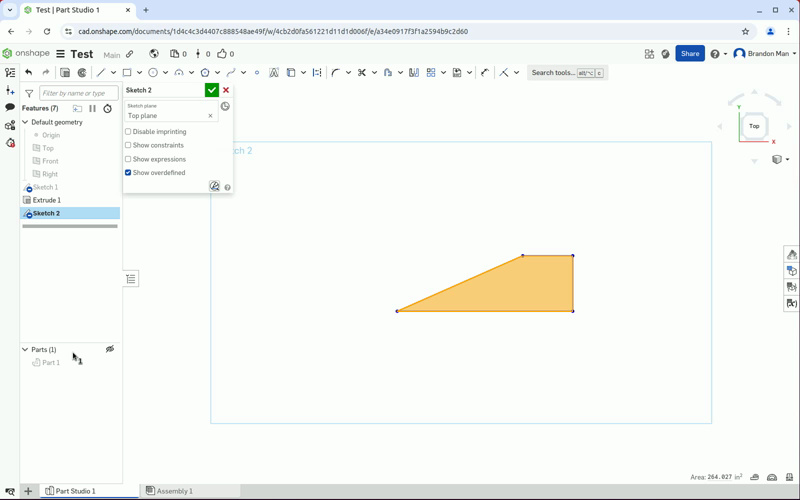
key(shift+e)
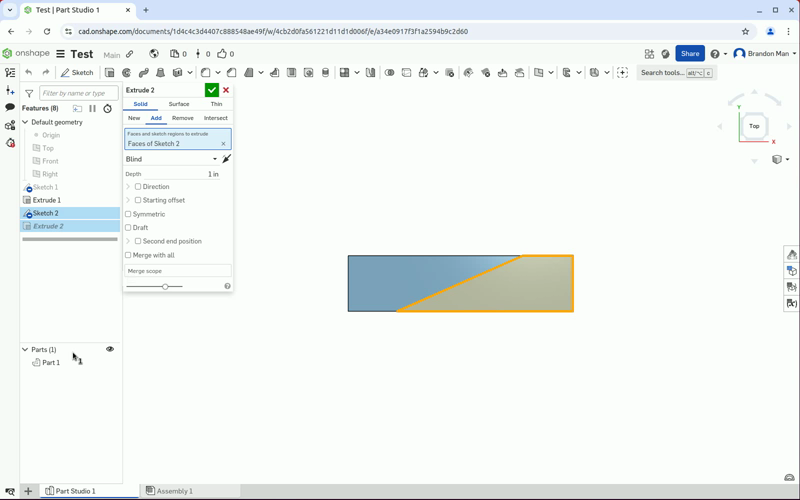
mouse_move(143, 106)
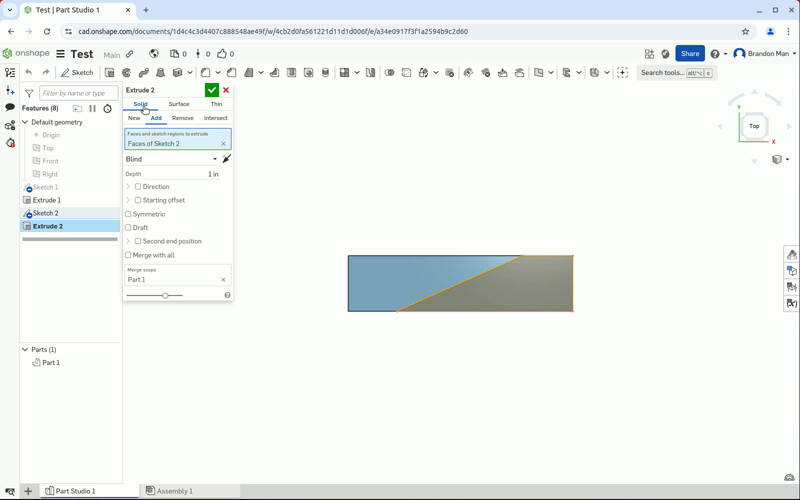
click(143, 106)
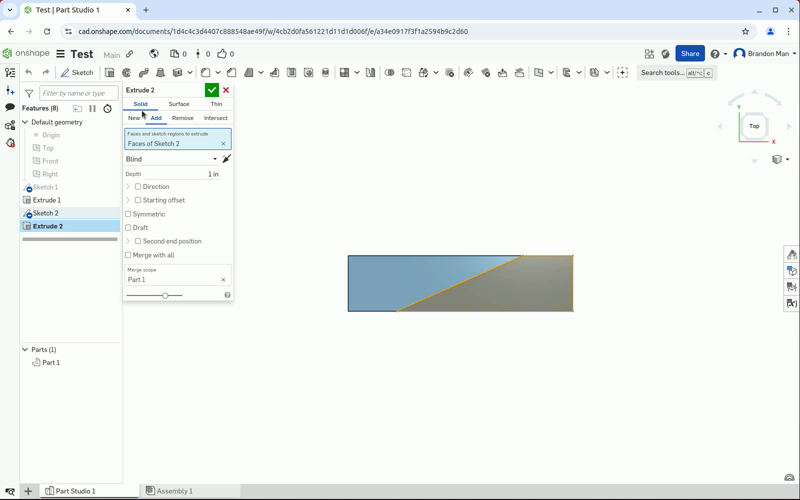
mouse_move(137, 120)
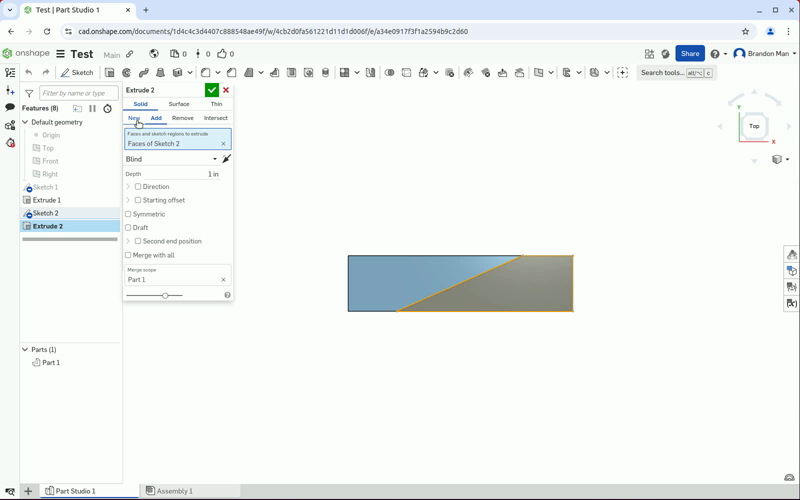
click(137, 120)
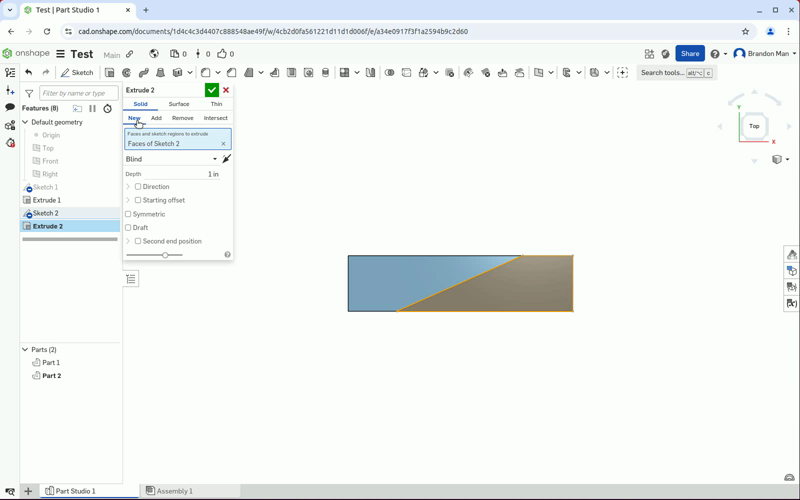
key(tab, 4)
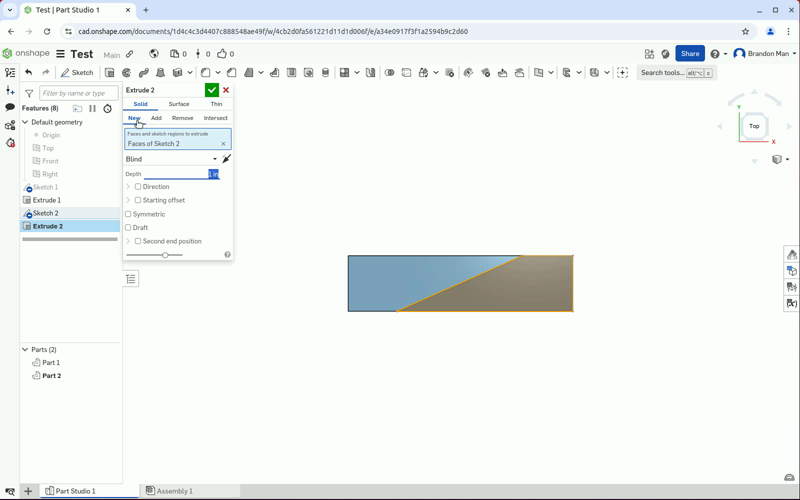
text(0.963)
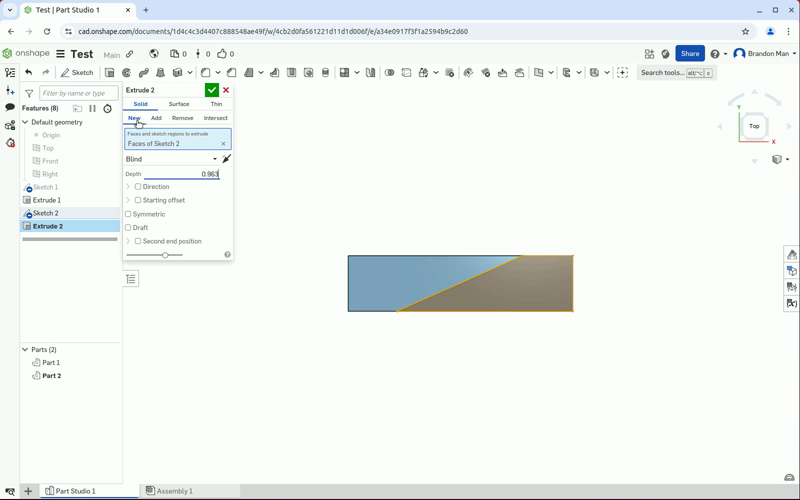
key(enter)
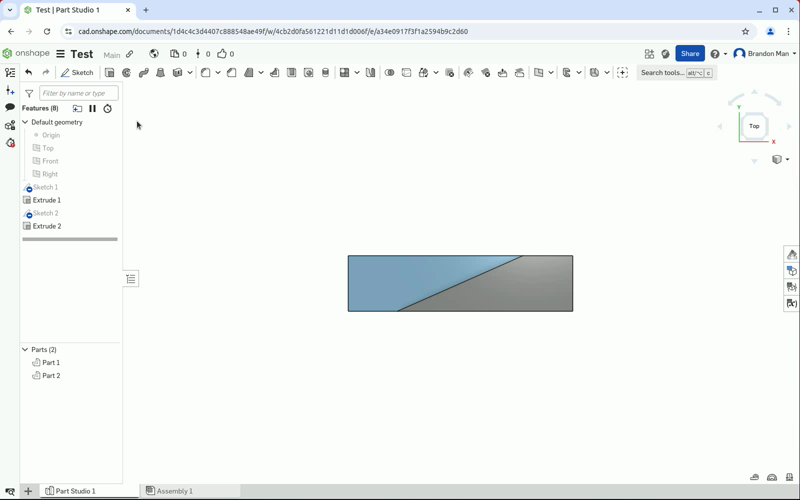
key(shift+h)
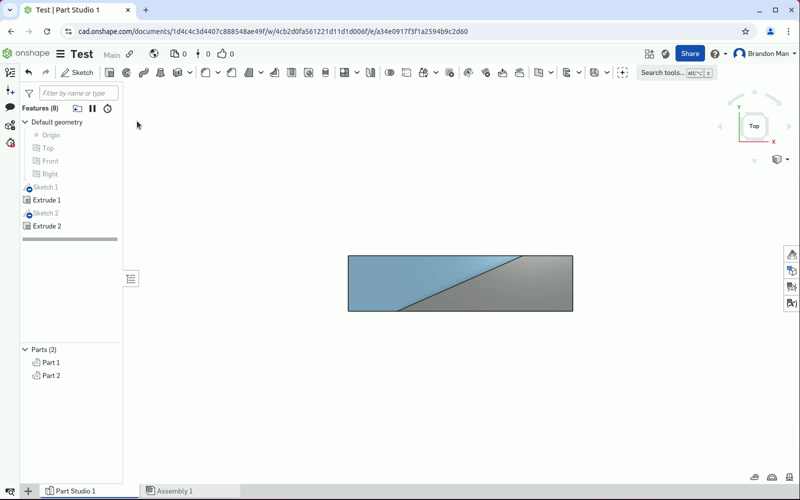
key(shift+h)
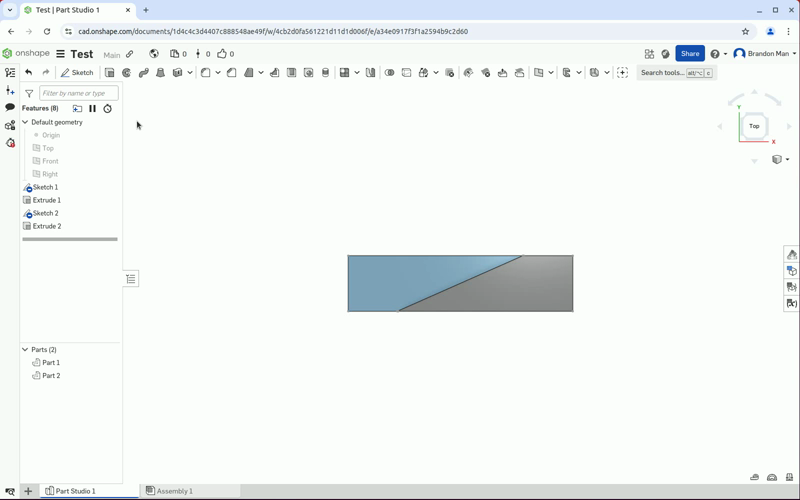
key(shift+7)
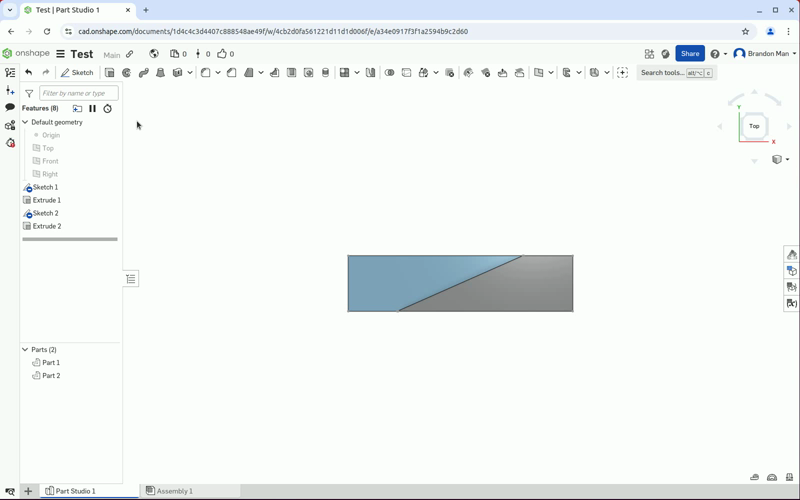
key(up, 3)
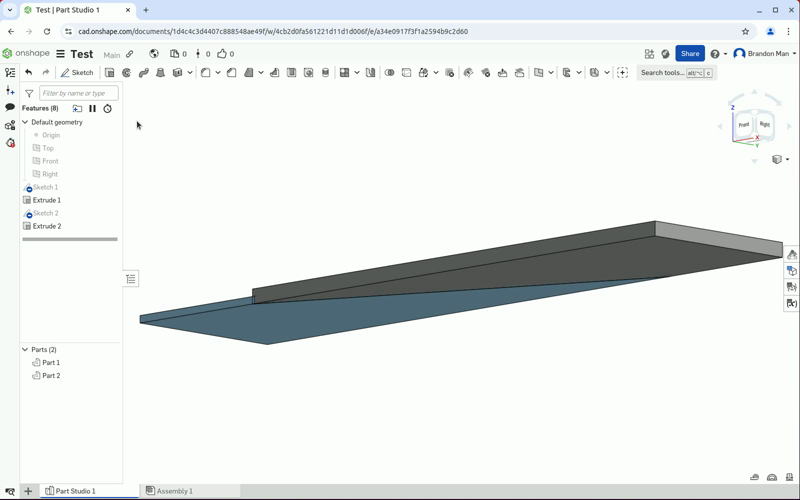
key(left, 3)
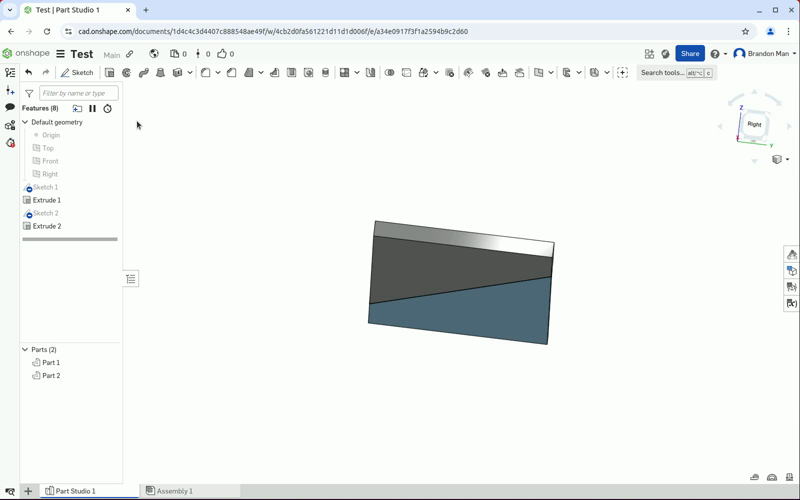
key(right, 3)
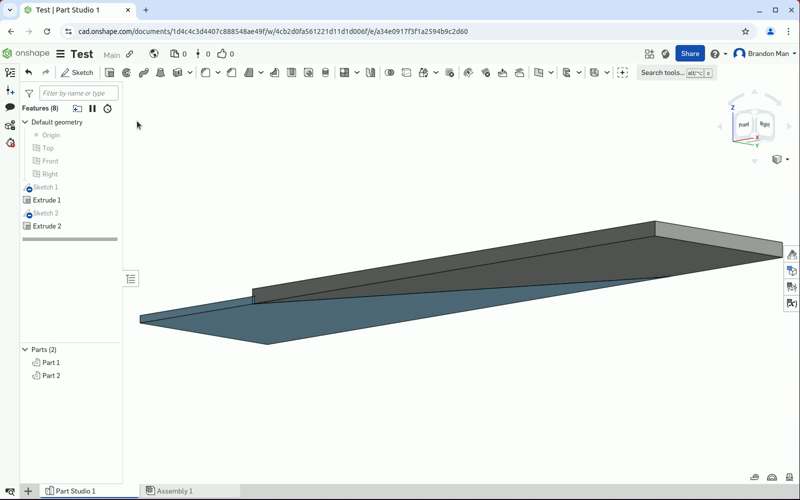
key(down, 3)
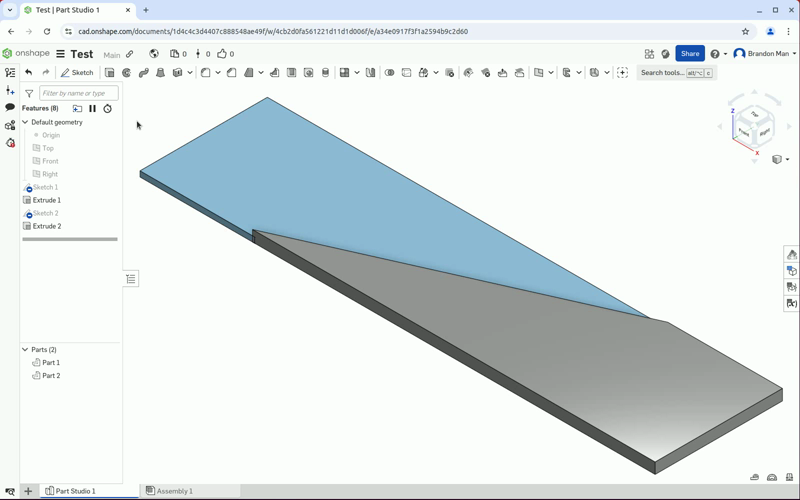
mouse_move(73, 189)
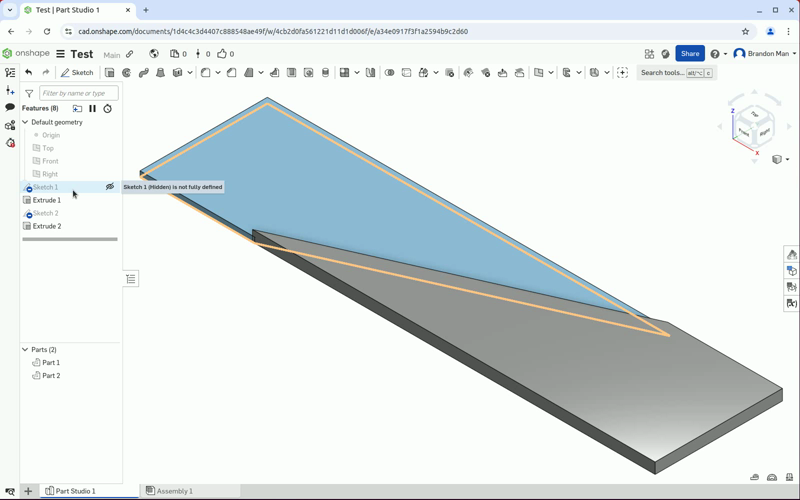
click(73, 189)